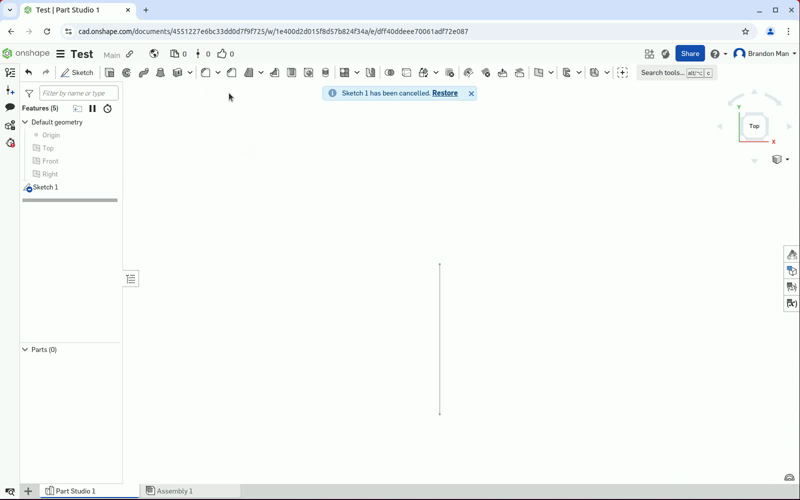
key(shift+h)
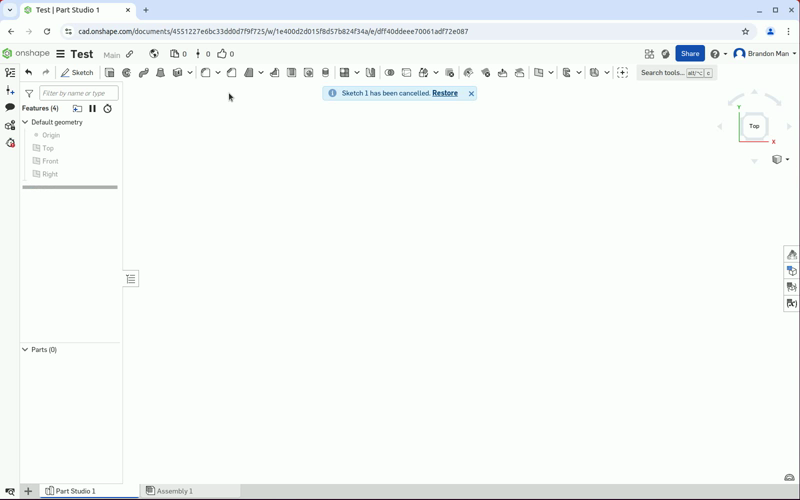
key(shift+s)
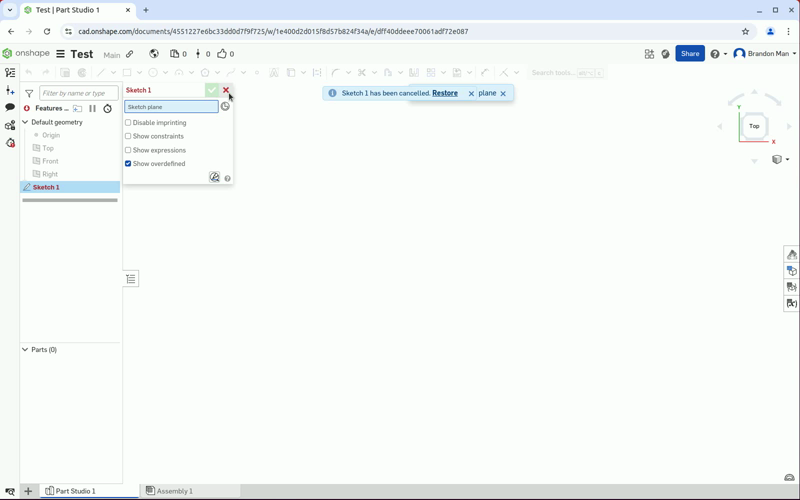
mouse_move(73, 150)
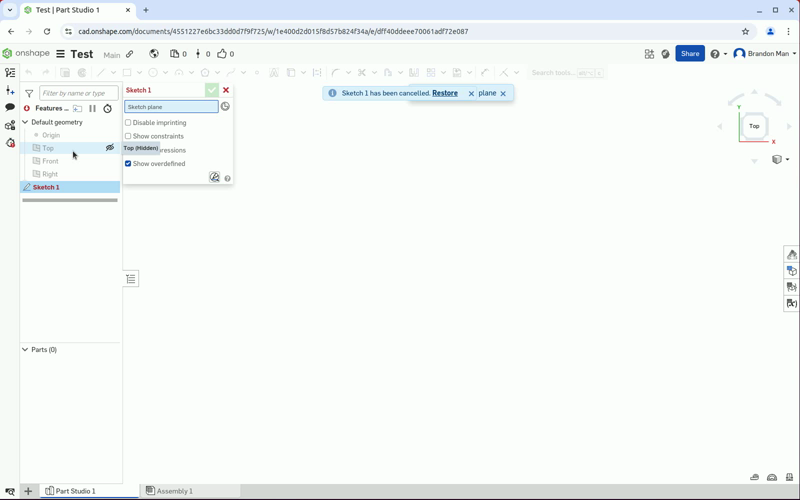
click(73, 150)
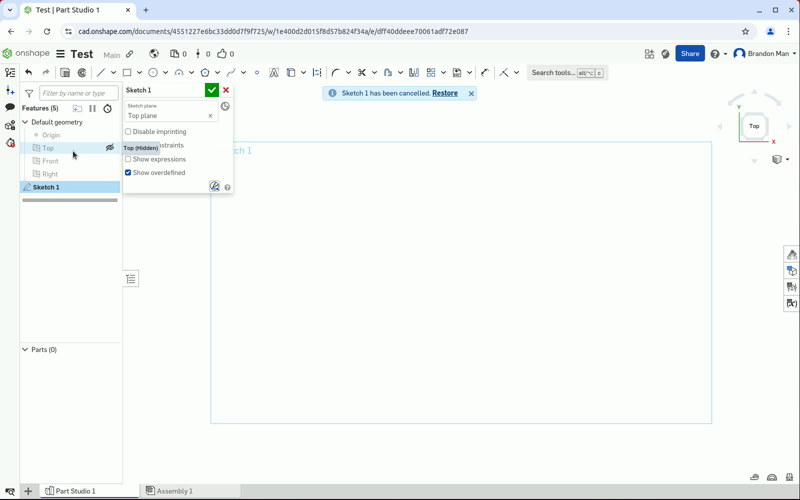
mouse_move(73, 352)
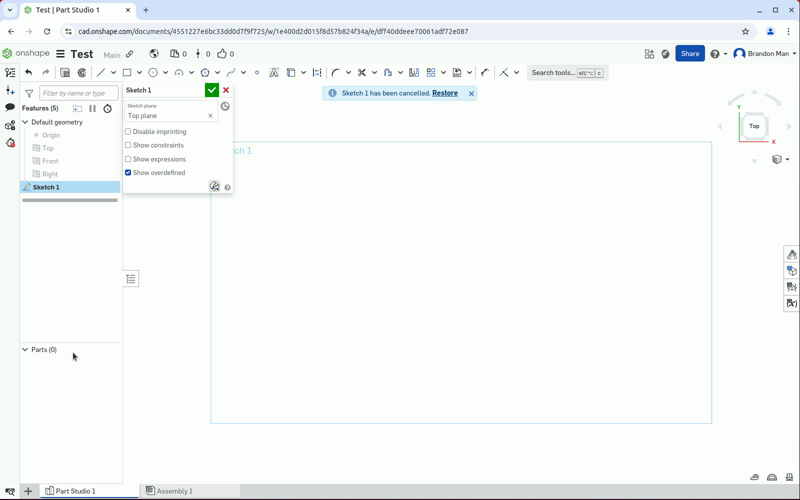
key(y)
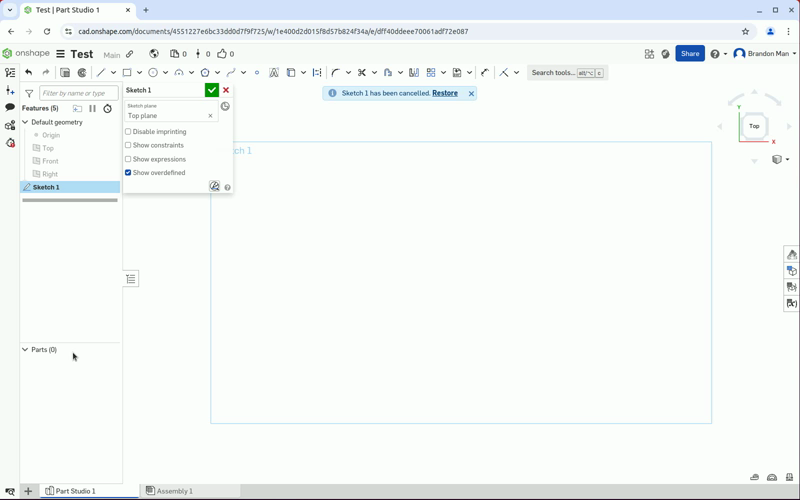
key(l)
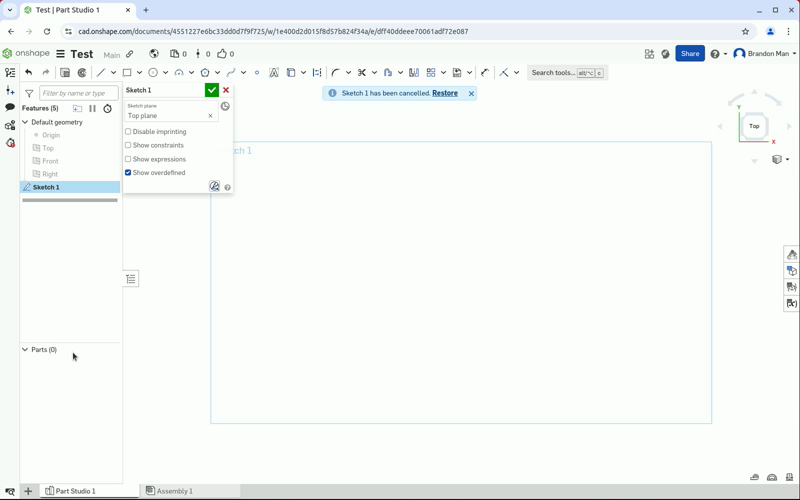
key_down(shift)
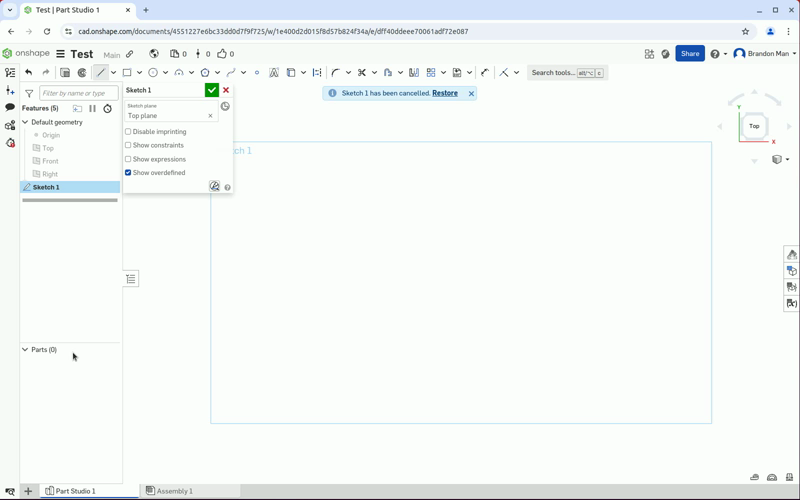
mouse_move(348, 386)
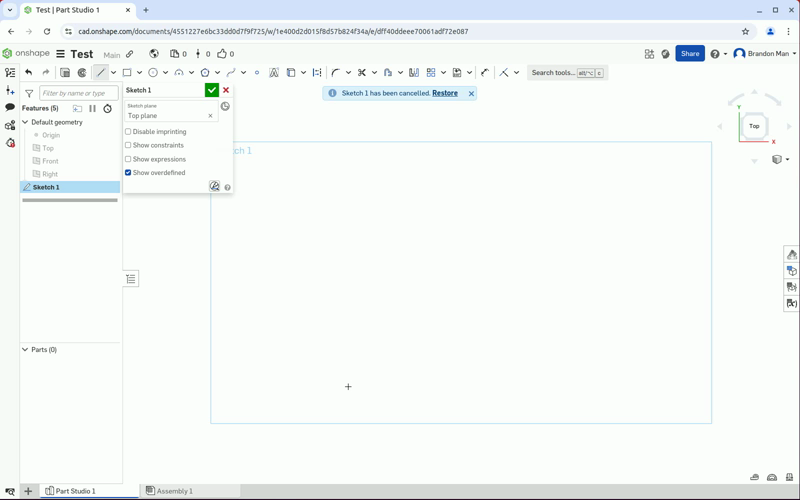
click(348, 386)
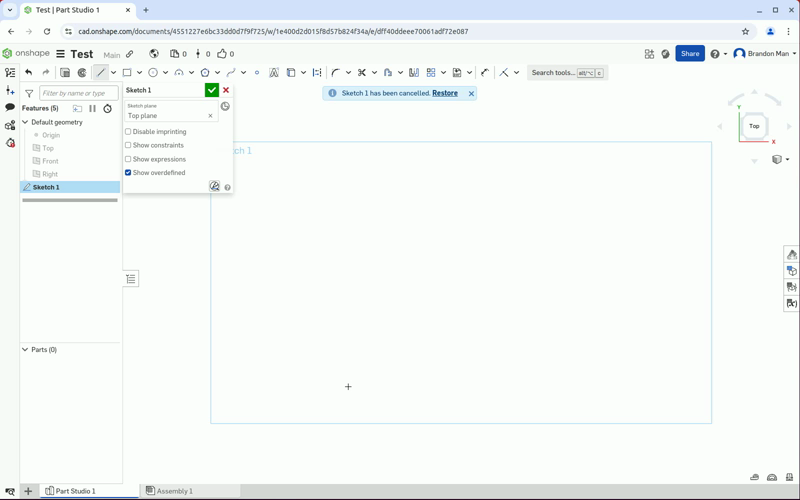
key_up(shift)
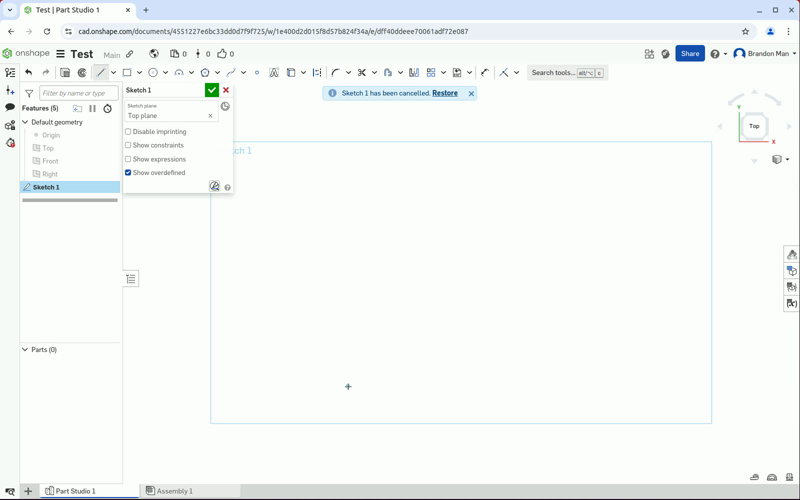
key_down(shift)
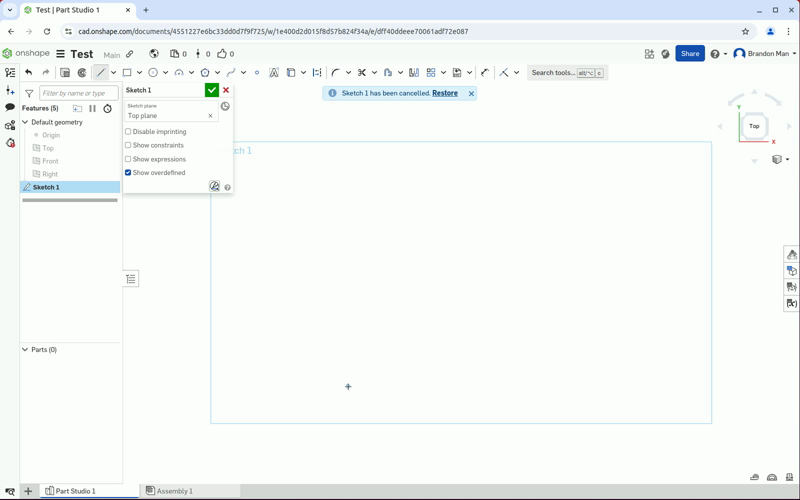
mouse_move(572, 386)
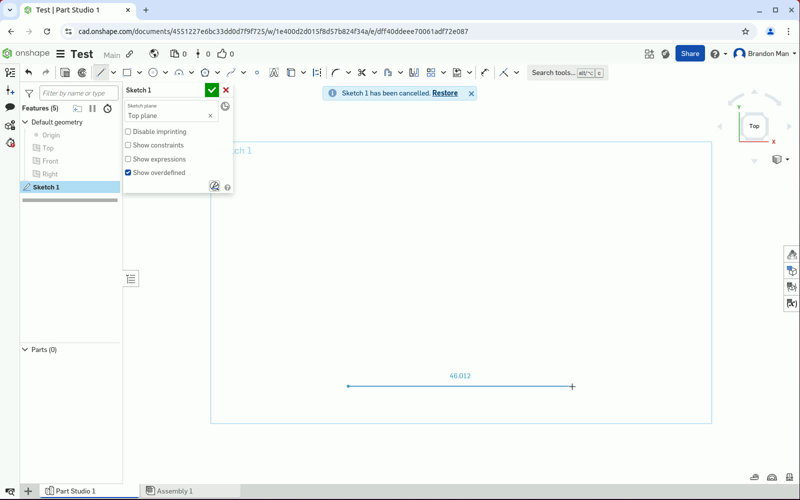
click(572, 386)
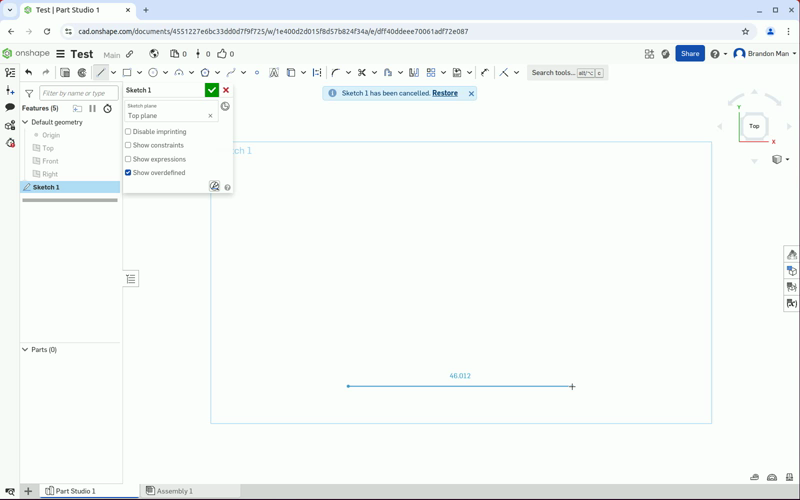
key_up(shift)
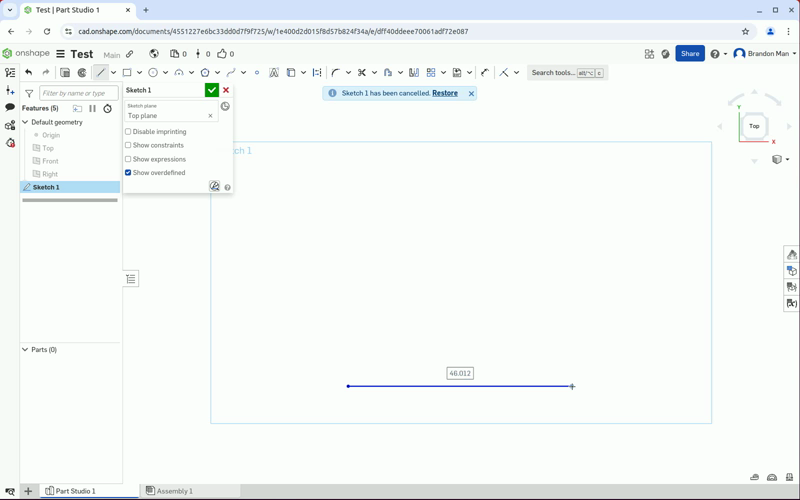
key_down(shift)
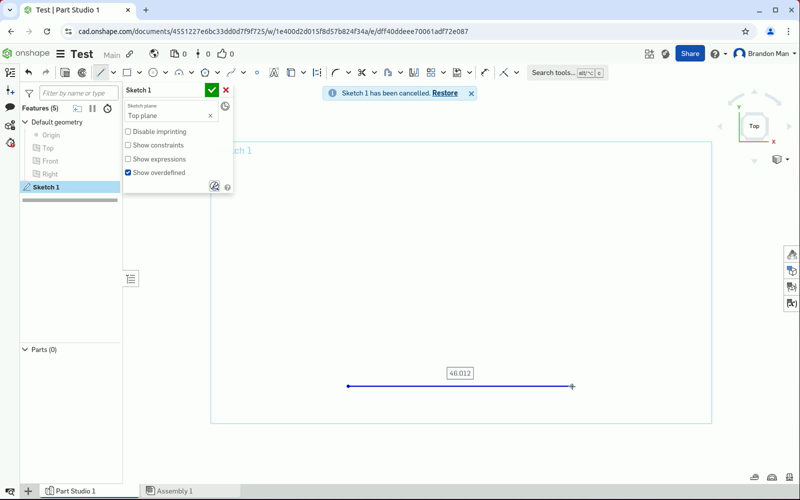
mouse_move(572, 181)
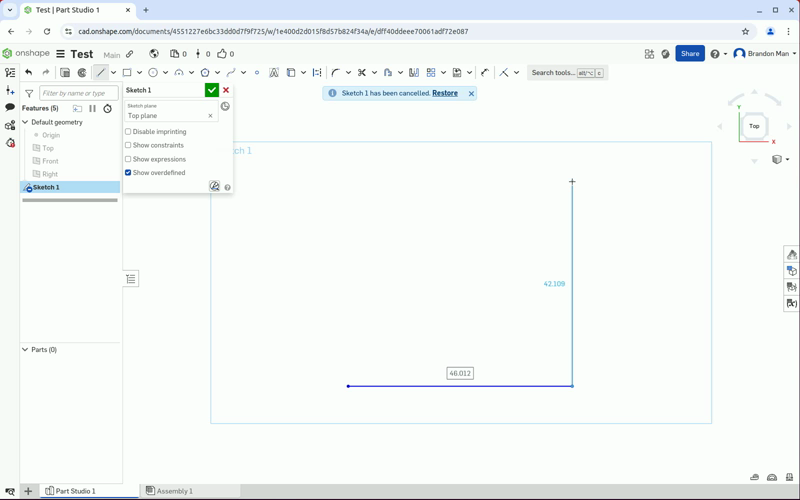
click(572, 181)
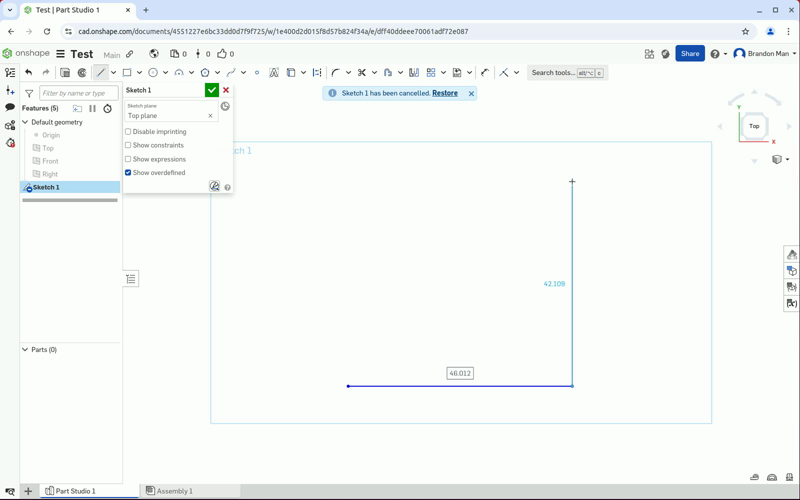
key_up(shift)
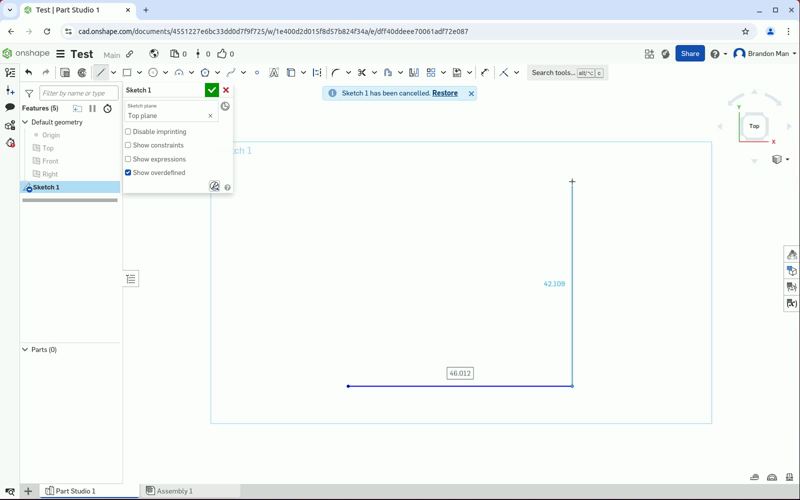
key_down(shift)
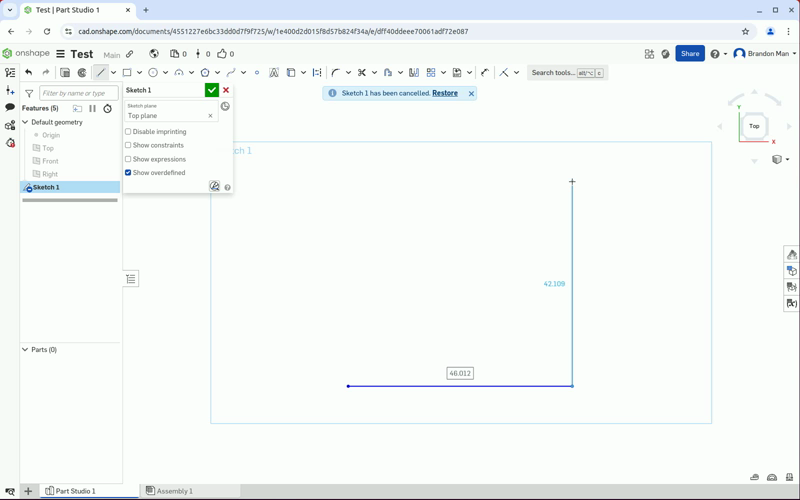
mouse_move(348, 181)
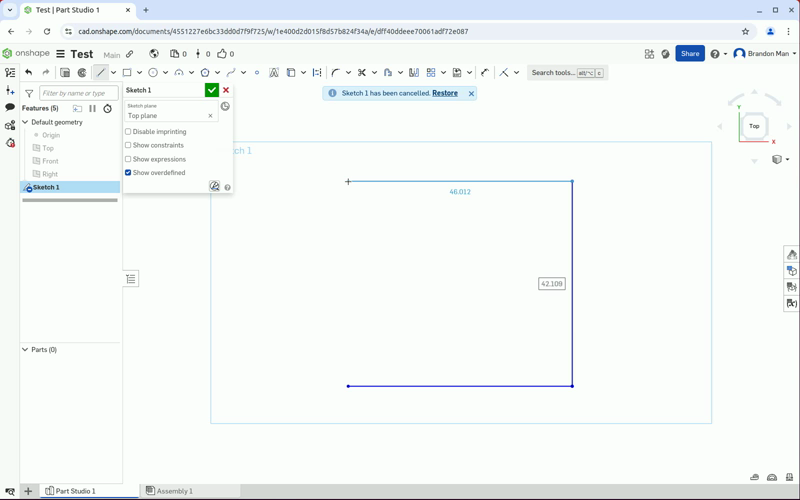
click(348, 181)
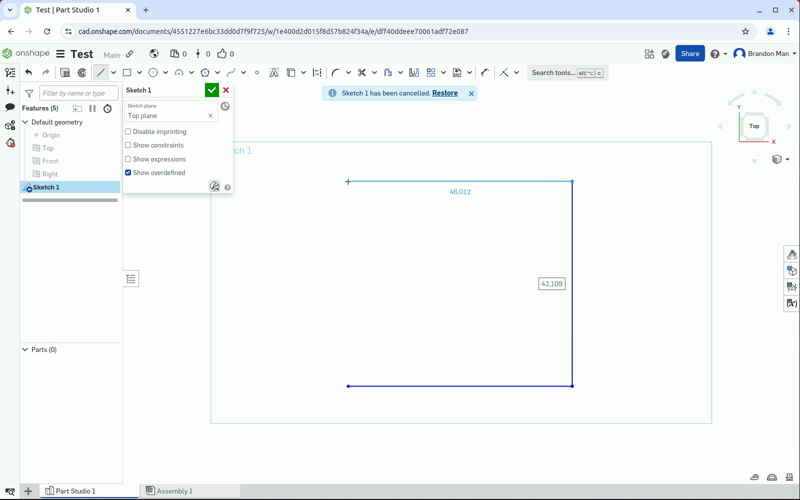
key_up(shift)
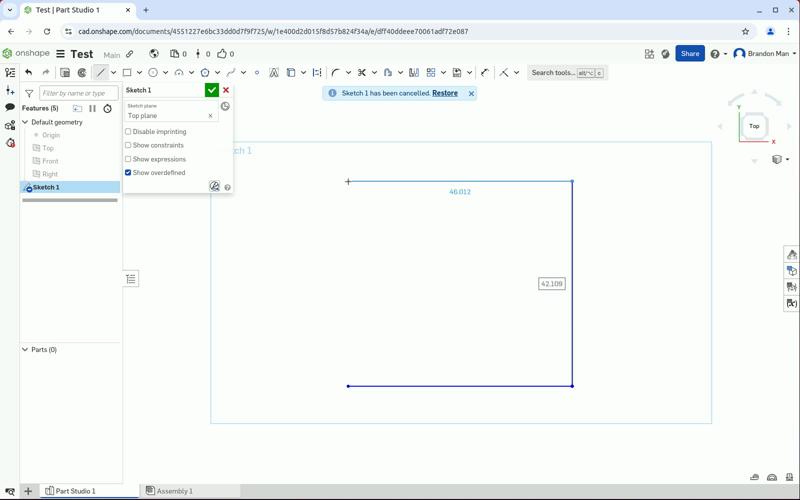
key_down(shift)
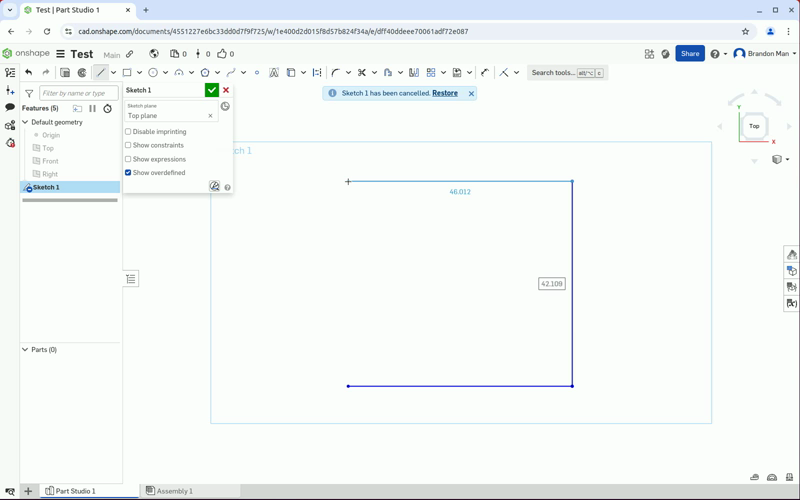
mouse_move(348, 386)
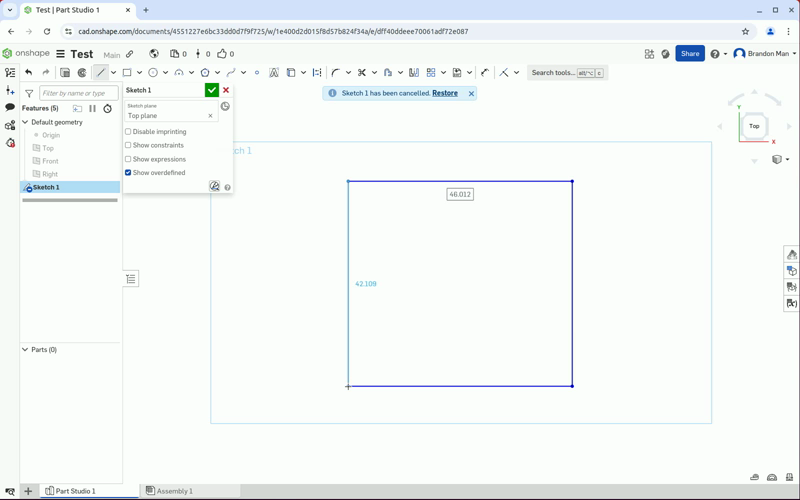
key_up(shift)
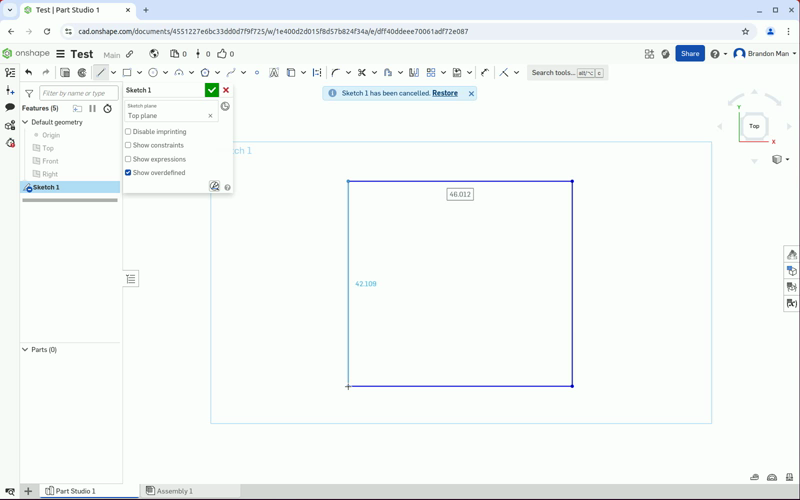
click(348, 386)
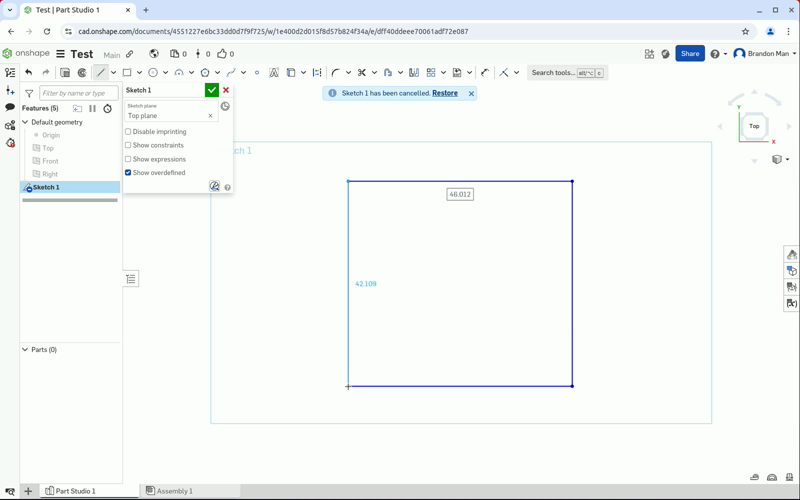
key(esc)
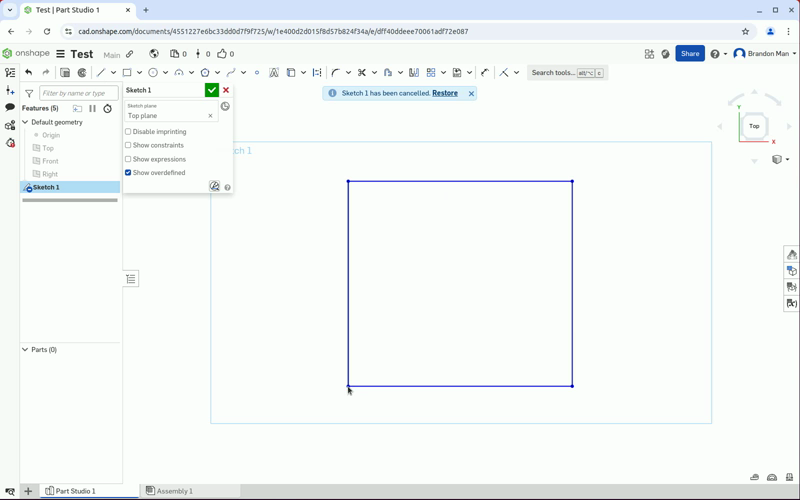
mouse_move(437, 258)
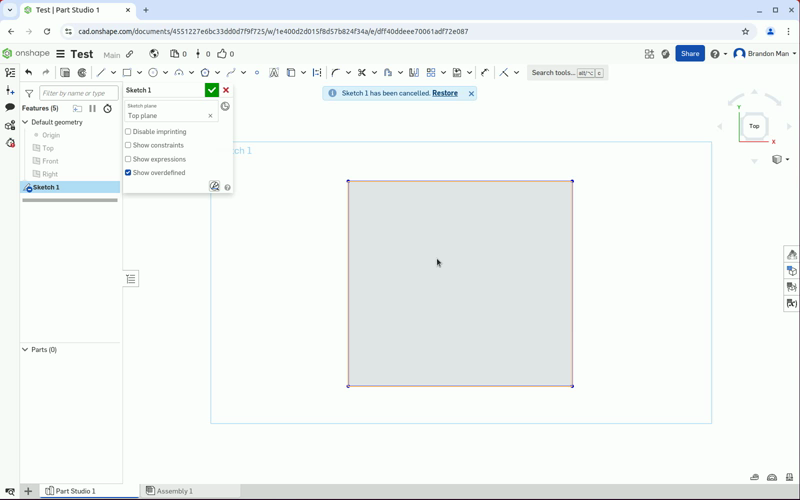
click(437, 258)
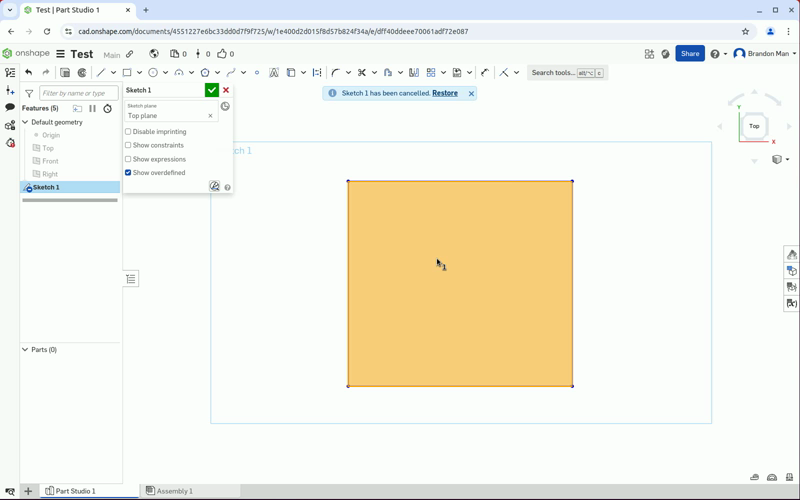
mouse_move(73, 352)
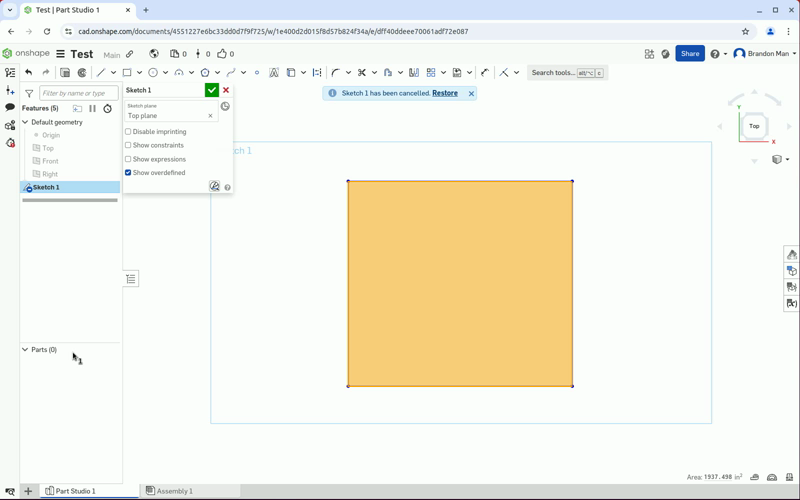
key(shift+y)
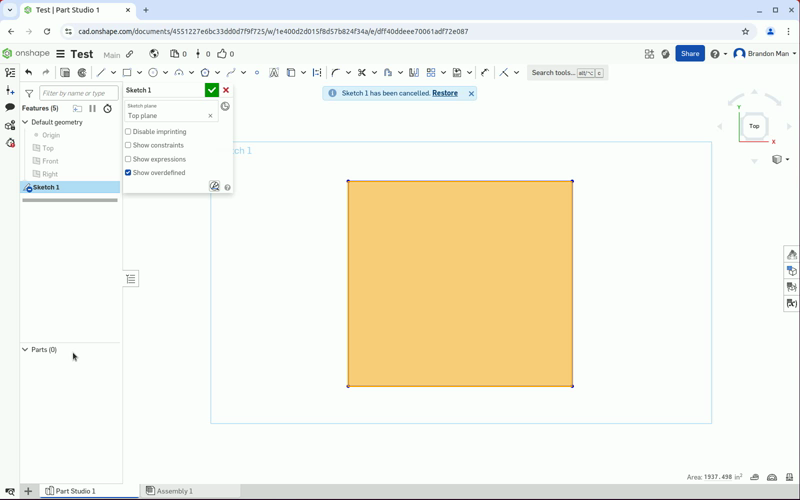
key(shift+e)
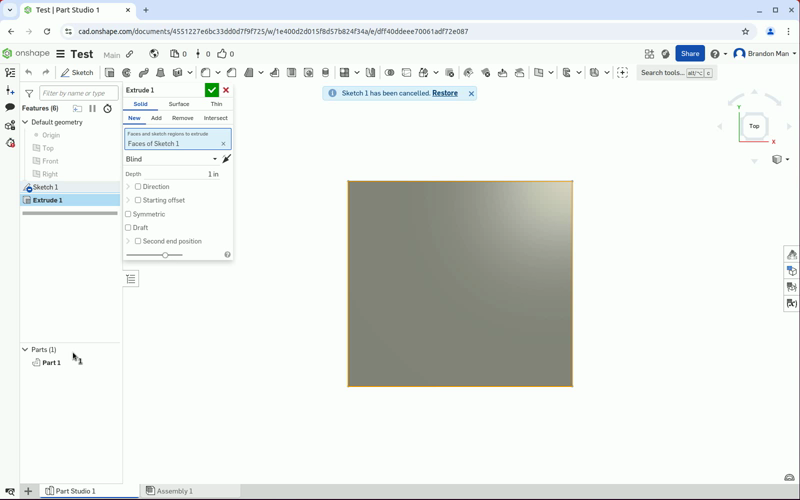
mouse_move(143, 106)
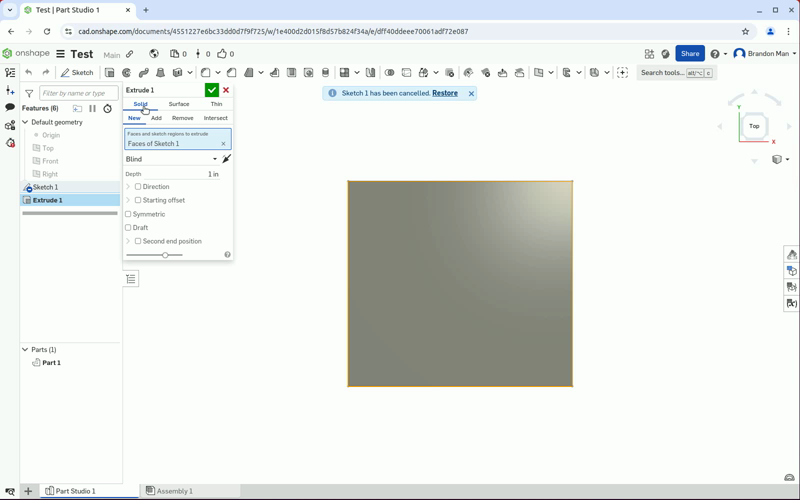
click(143, 106)
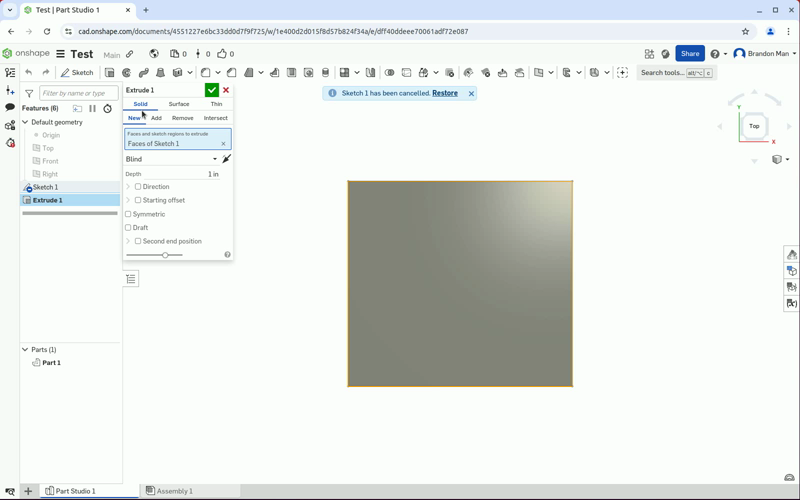
mouse_move(137, 120)
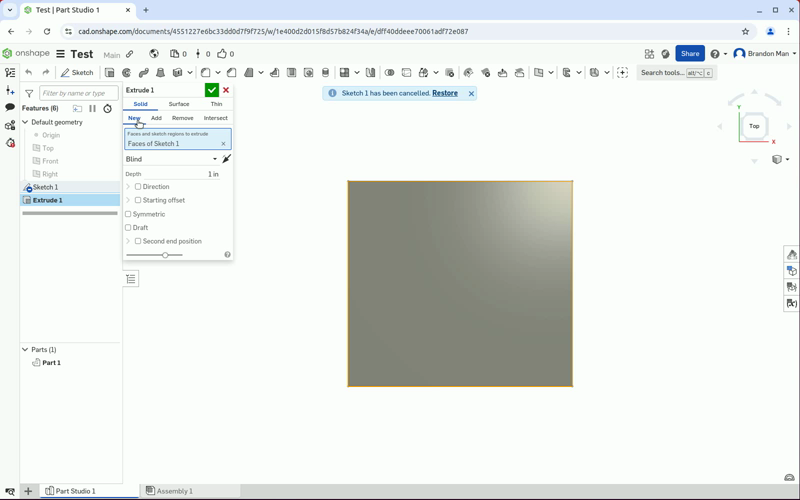
click(137, 120)
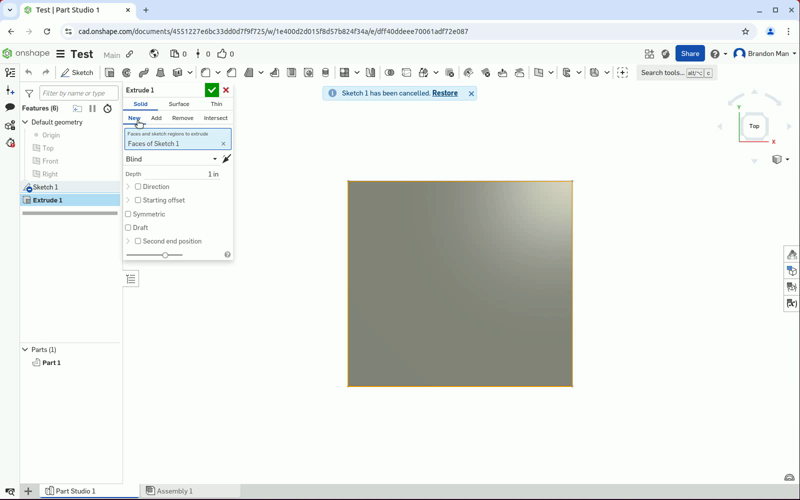
key(tab, 4)
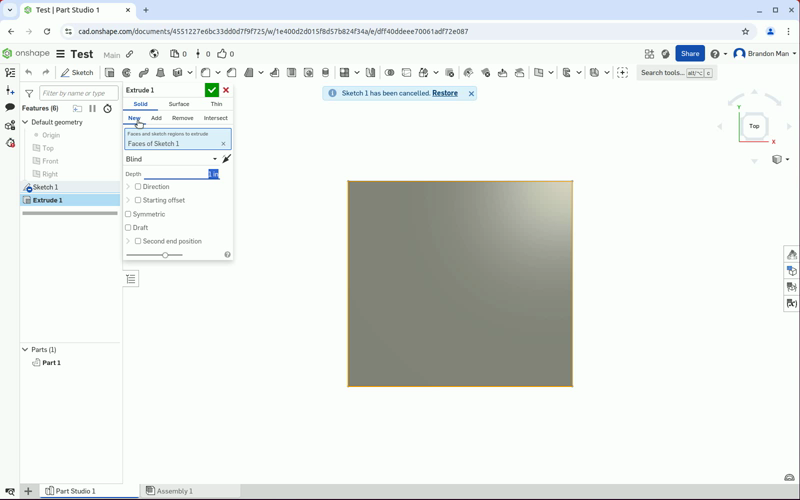
text(10.832)
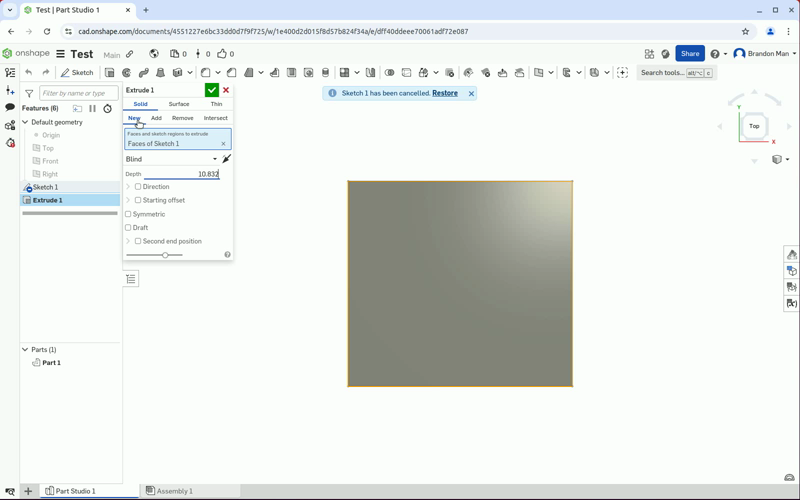
key(enter)
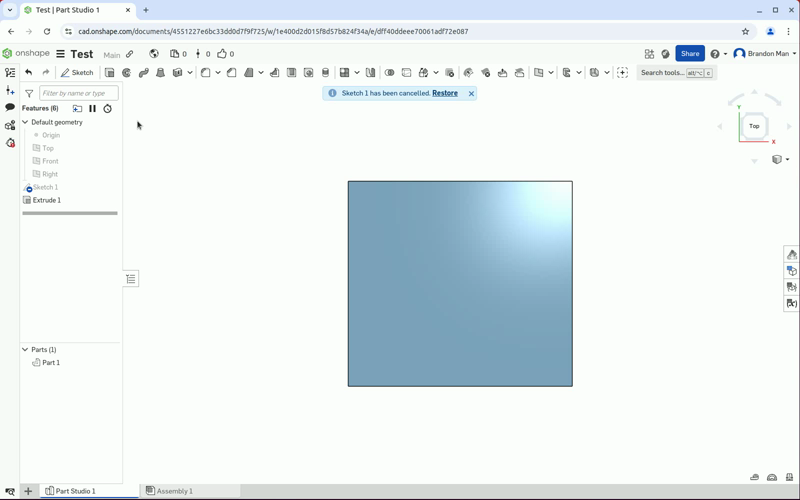
key(shift+h)
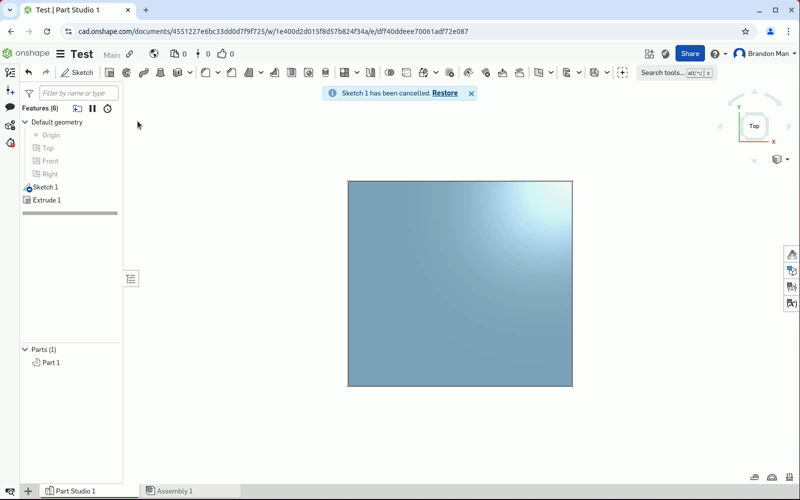
key(shift+h)
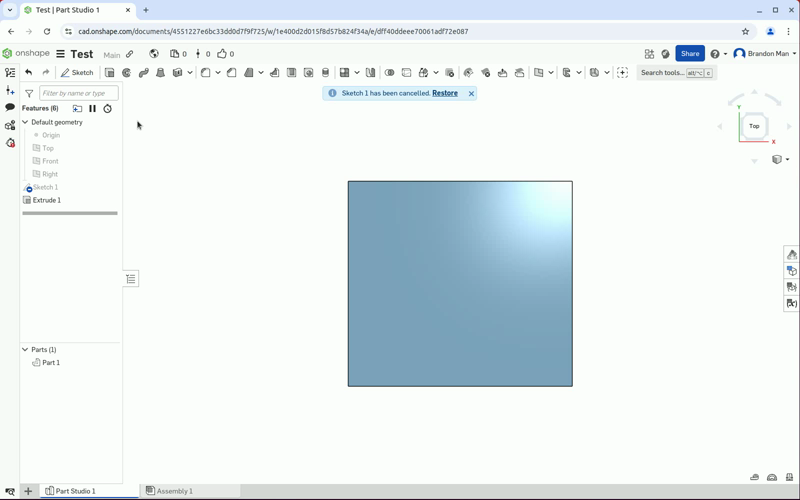
mouse_move(73, 189)
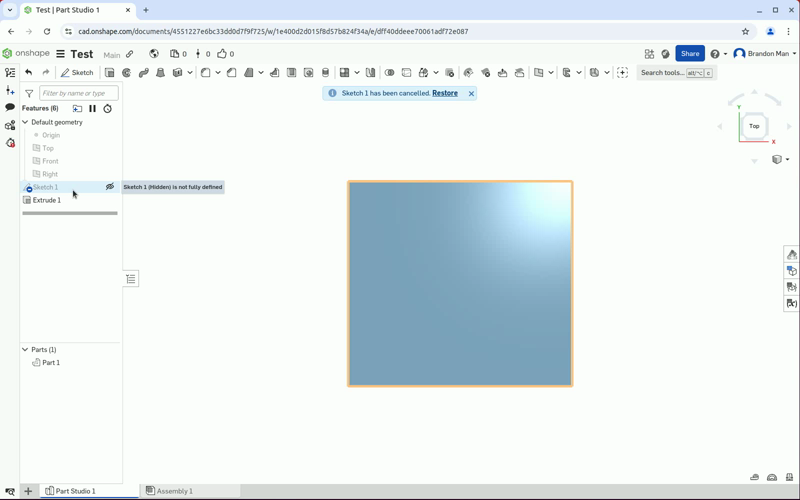
click(73, 189)
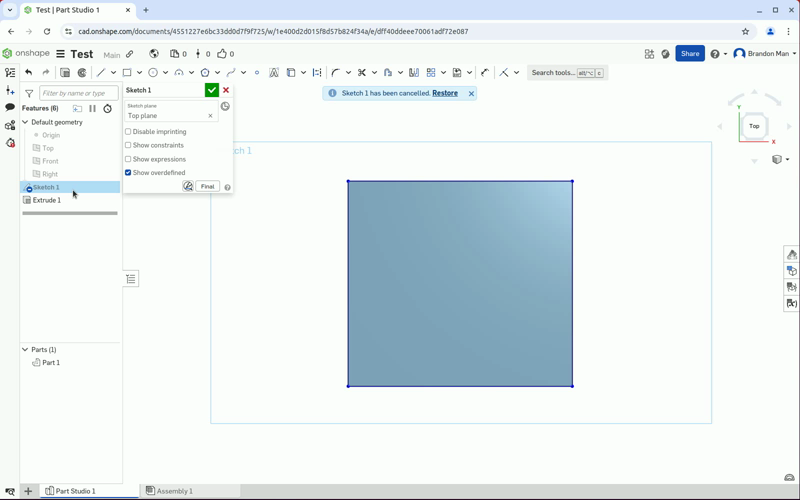
mouse_move(229, 92)
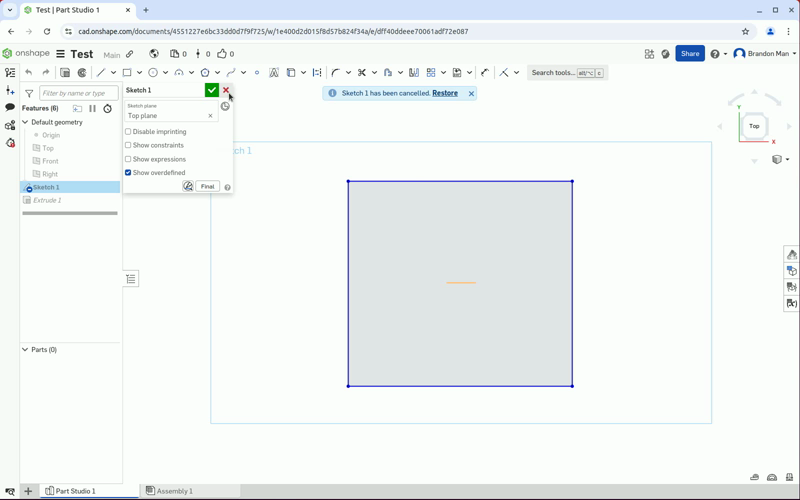
click(229, 92)
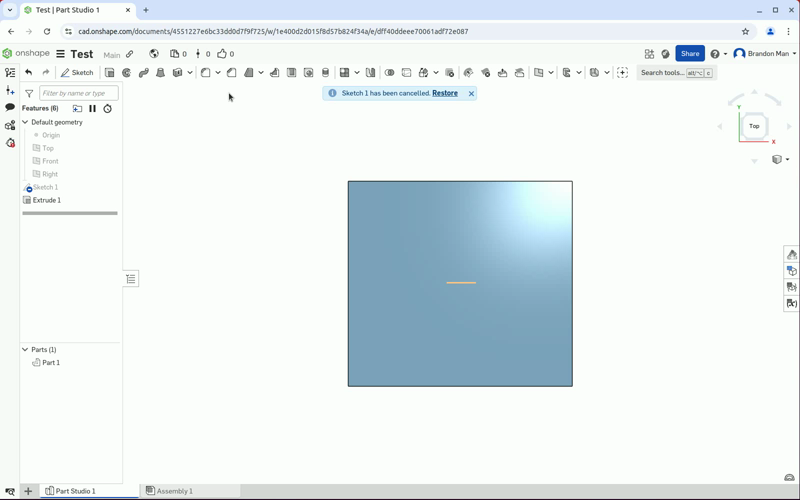
mouse_move(541, 75)
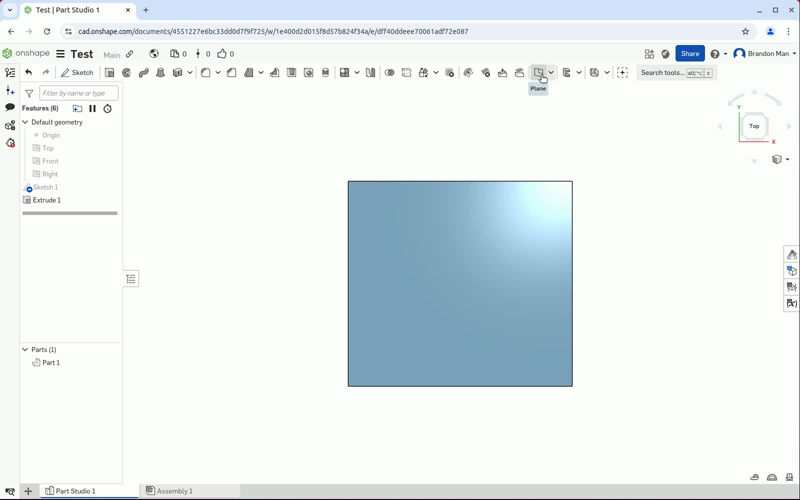
click(541, 75)
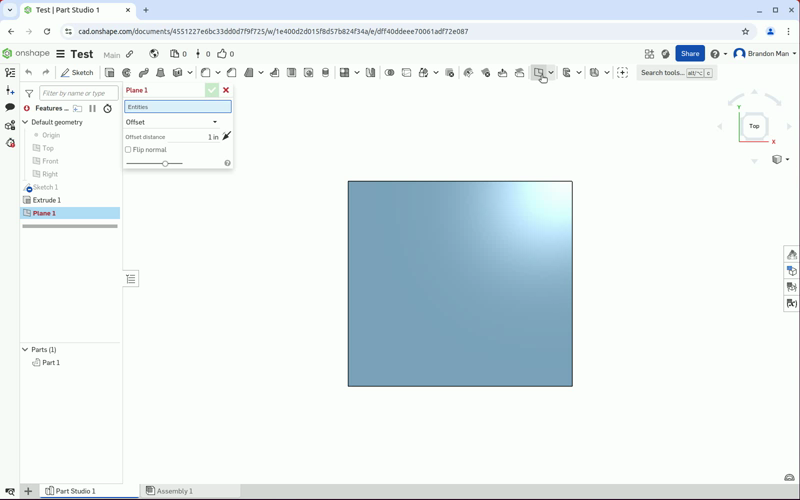
mouse_move(73, 150)
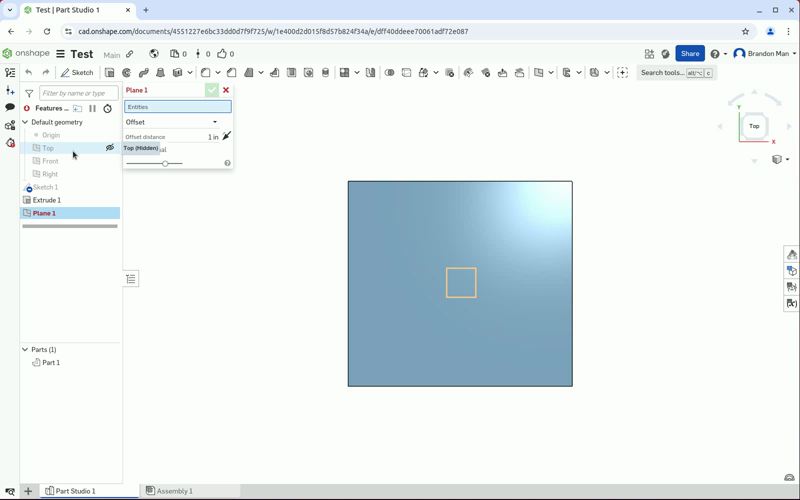
click(73, 150)
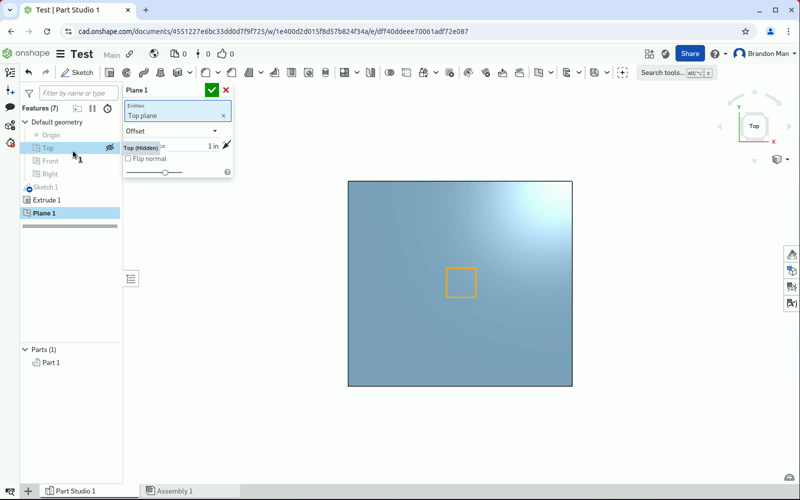
key(tab, 2)
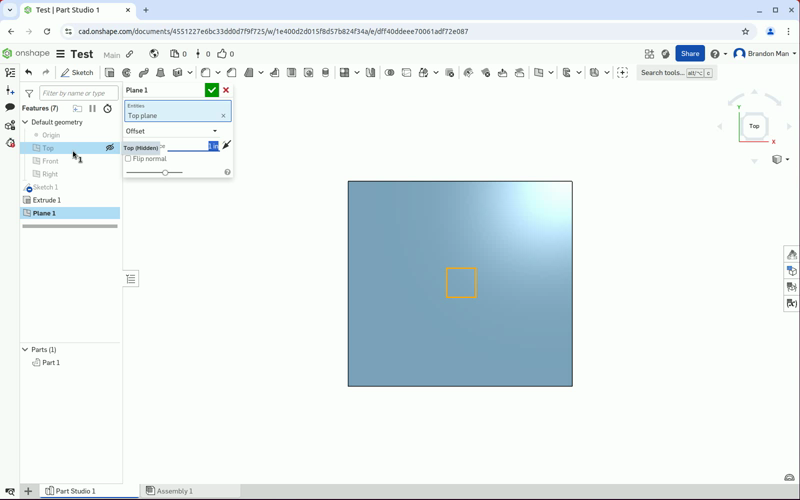
text(10.845)
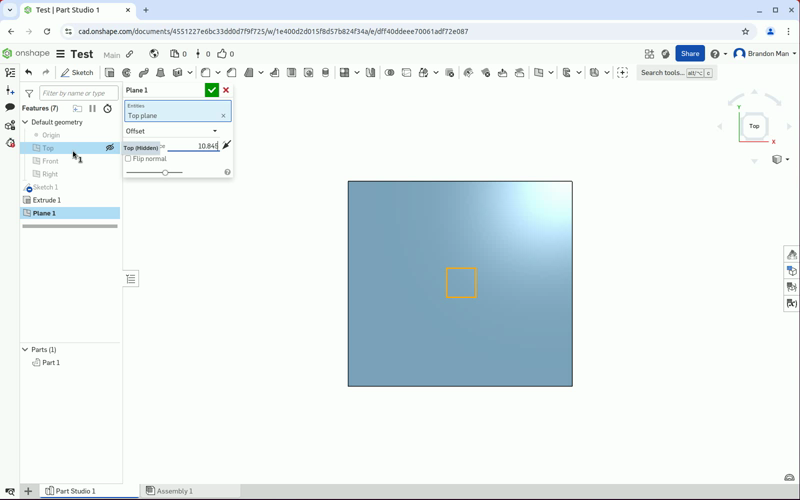
key(enter, 2)
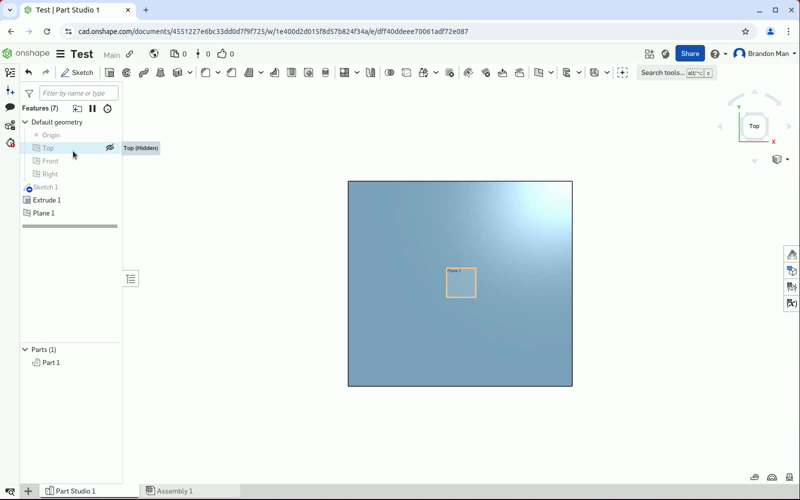
key(shift+s)
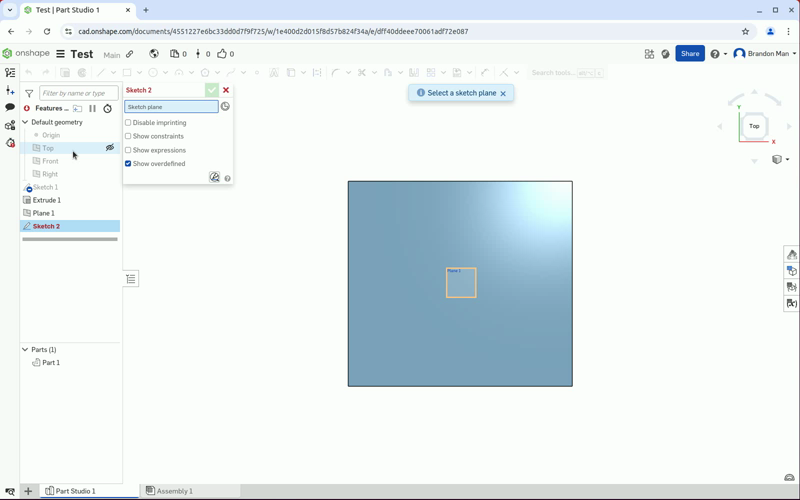
mouse_move(73, 215)
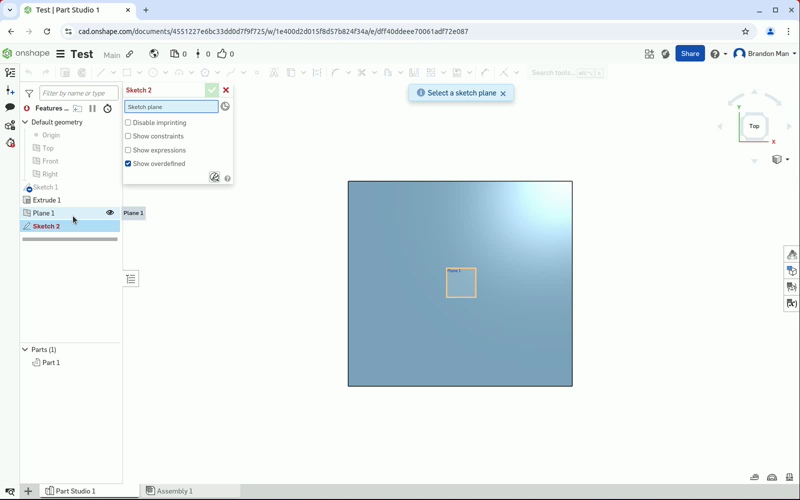
click(73, 215)
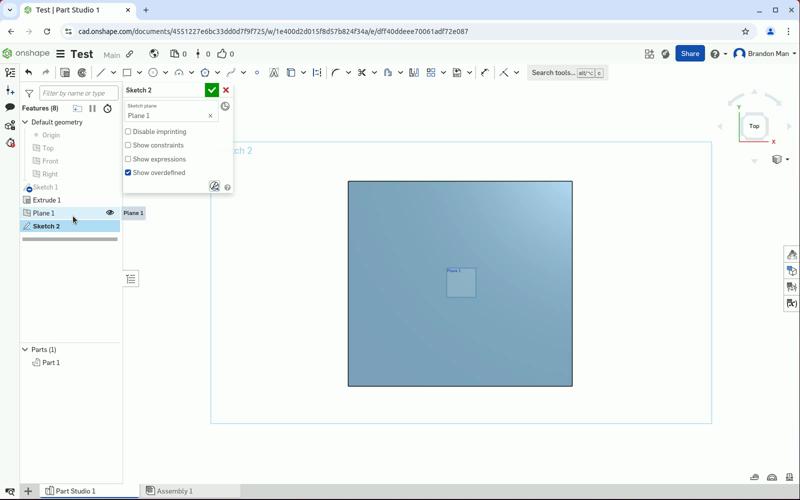
mouse_move(73, 352)
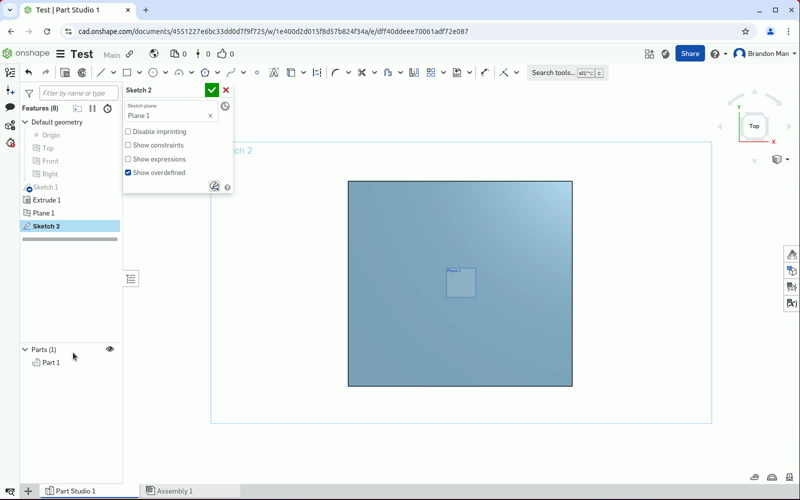
key(y)
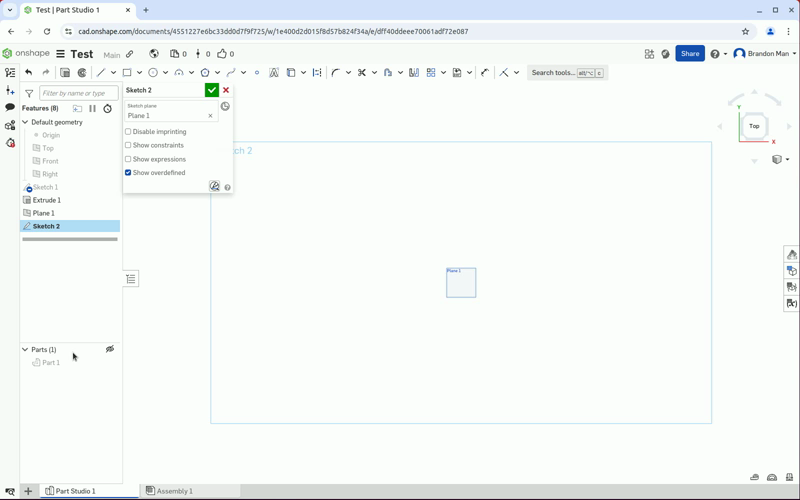
key(l)
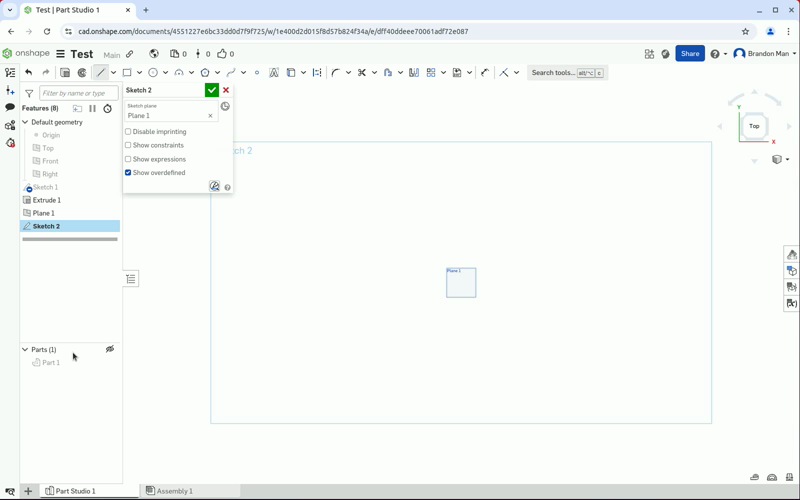
key_down(shift)
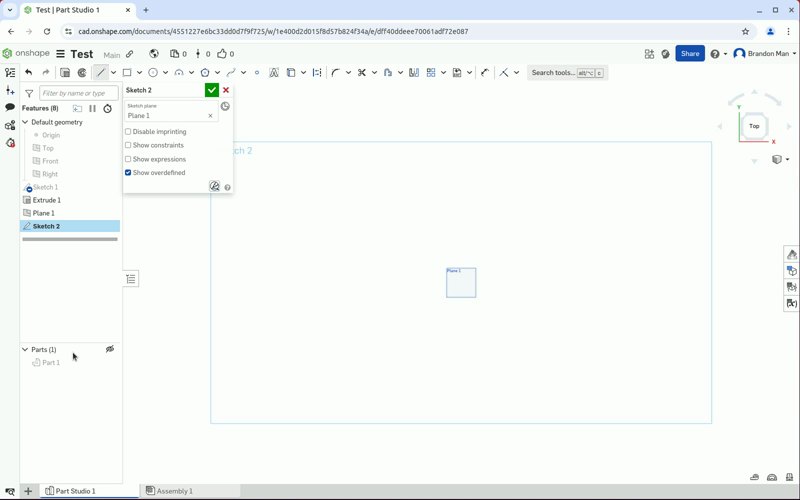
mouse_move(352, 380)
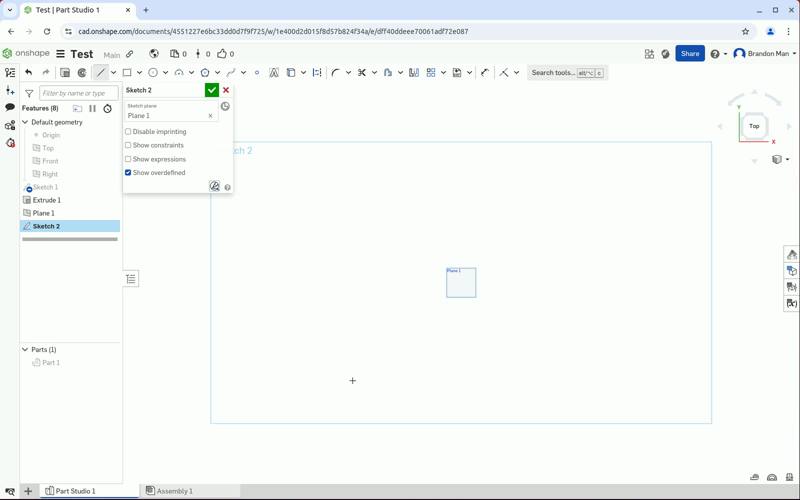
click(352, 380)
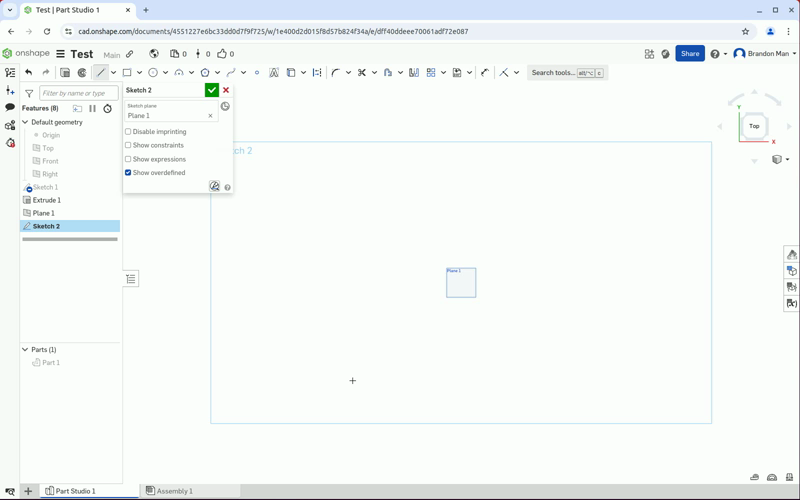
key_up(shift)
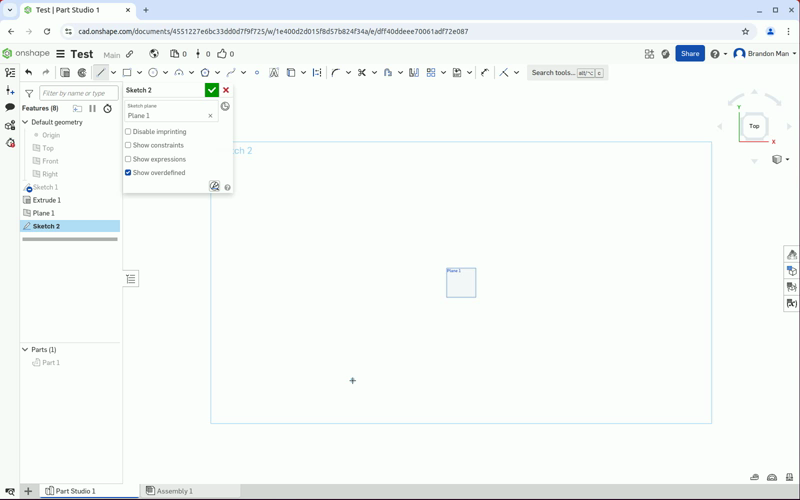
key_down(shift)
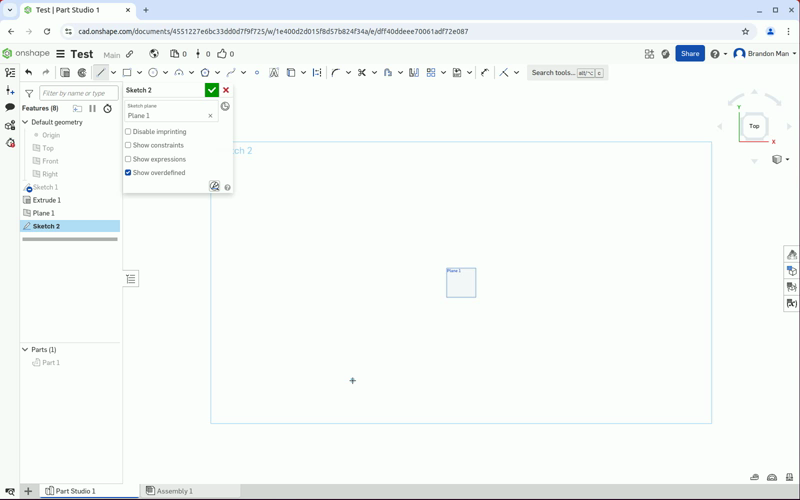
mouse_move(567, 380)
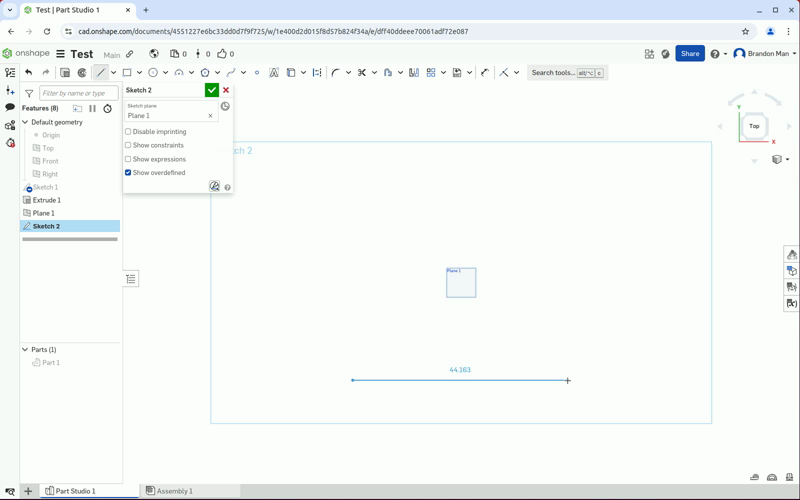
click(567, 380)
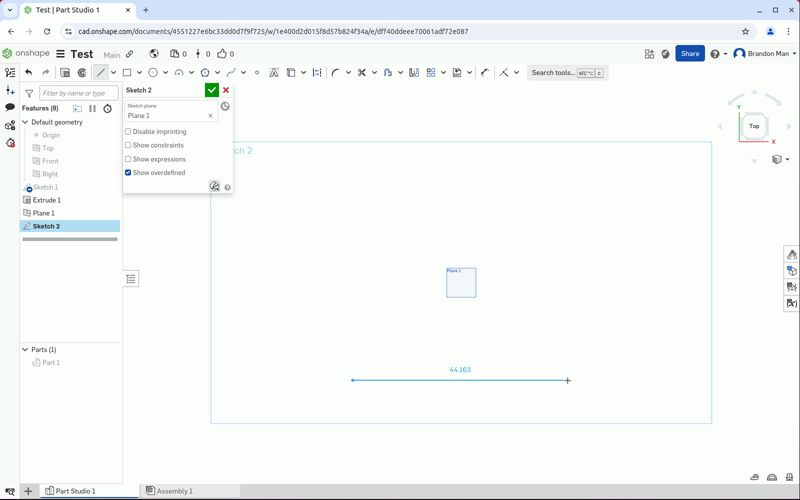
key_up(shift)
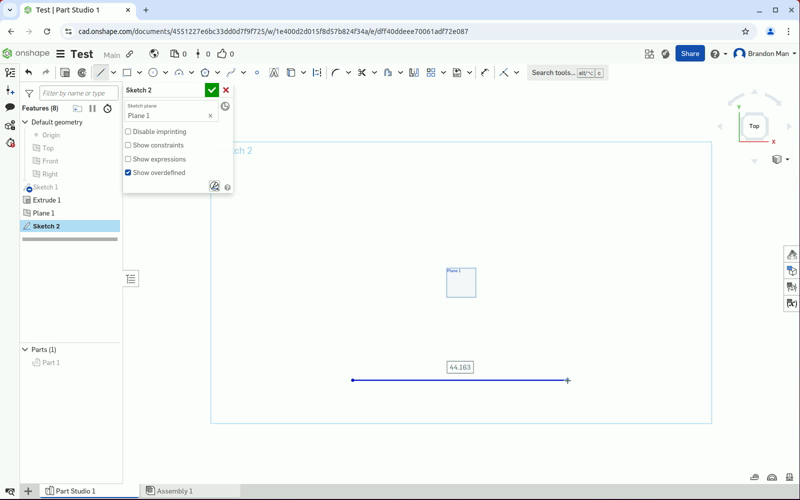
key_down(shift)
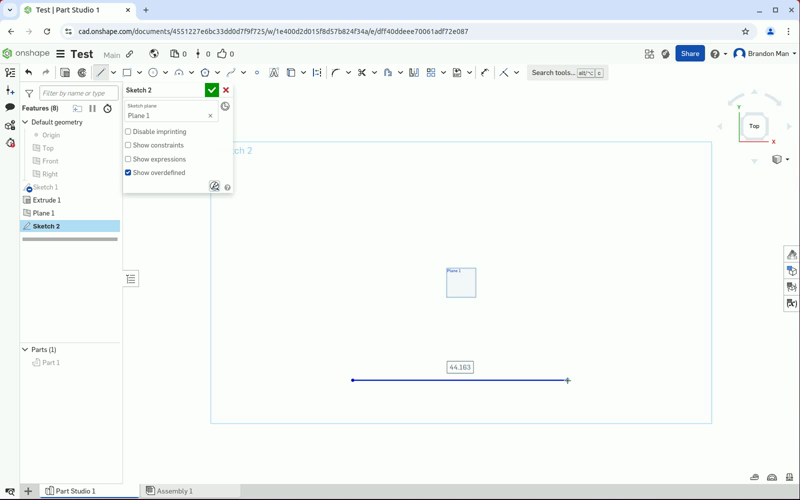
mouse_move(567, 186)
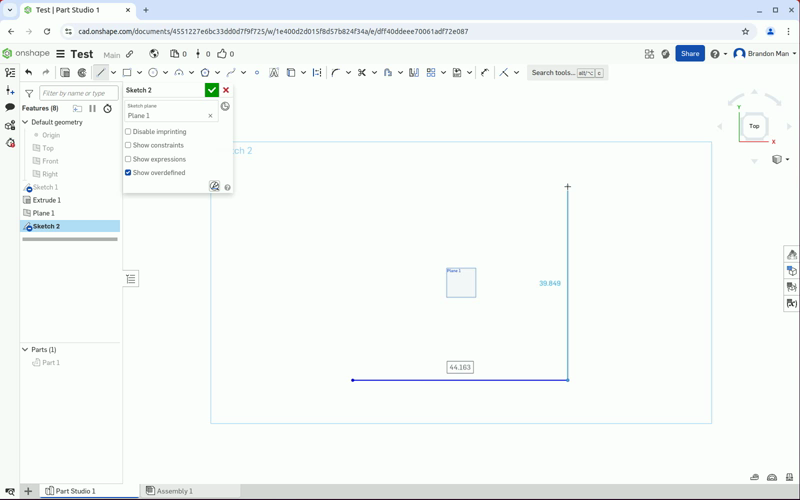
click(567, 186)
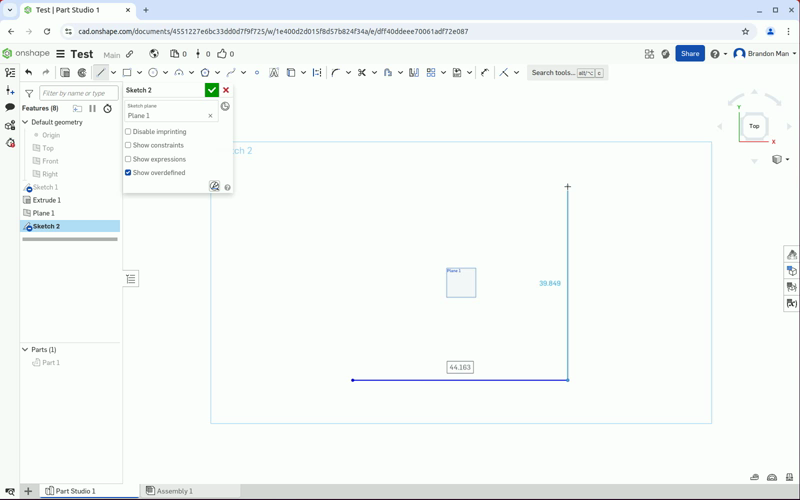
key_up(shift)
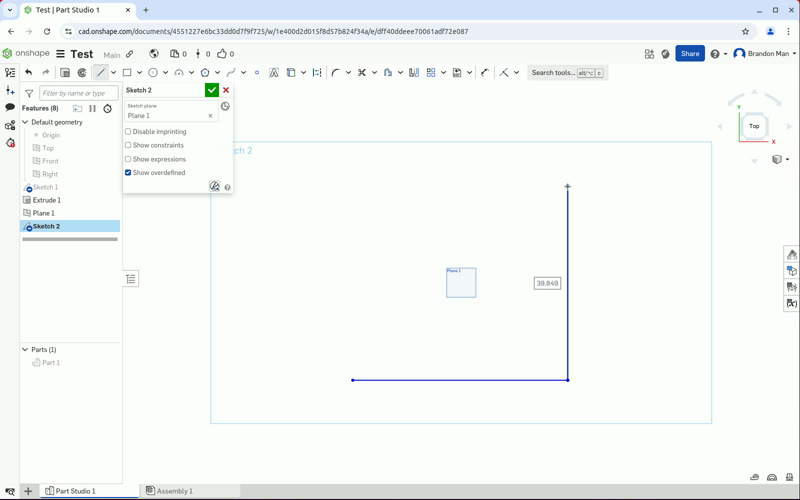
key_down(shift)
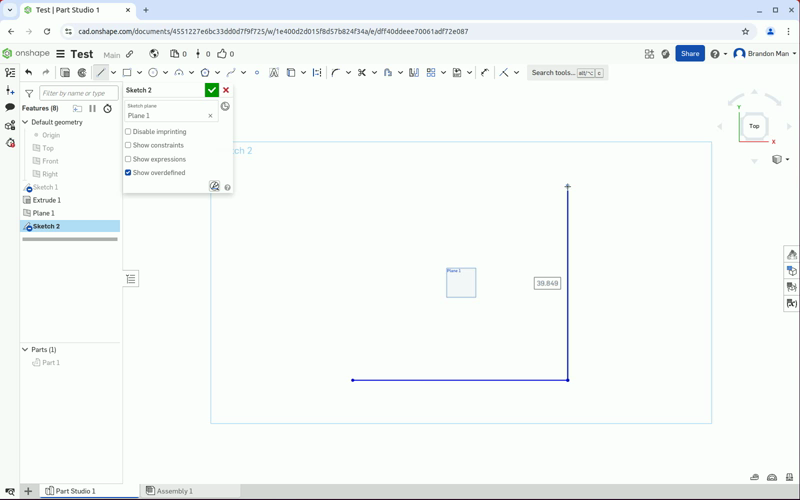
mouse_move(352, 186)
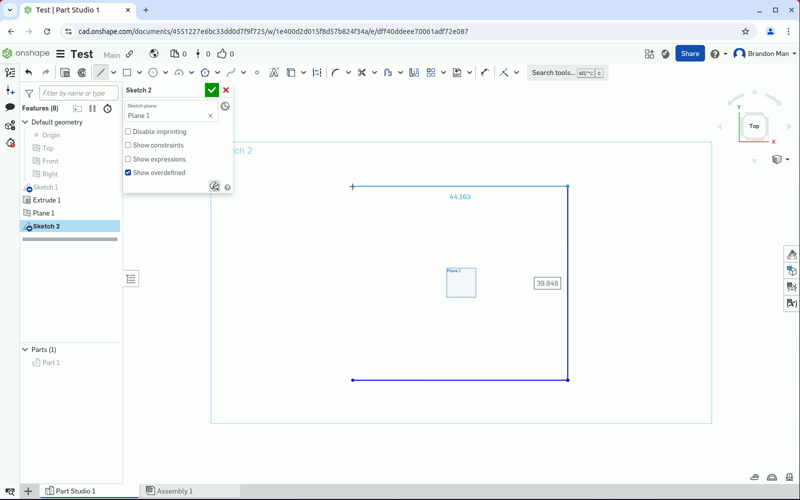
click(352, 186)
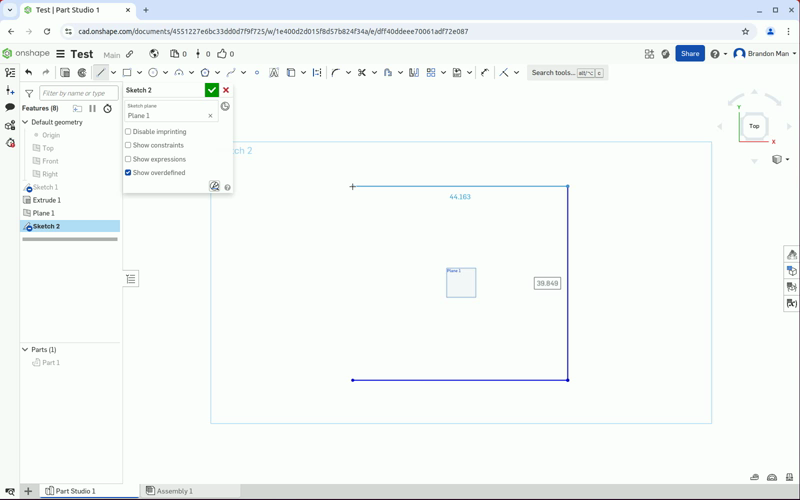
key_up(shift)
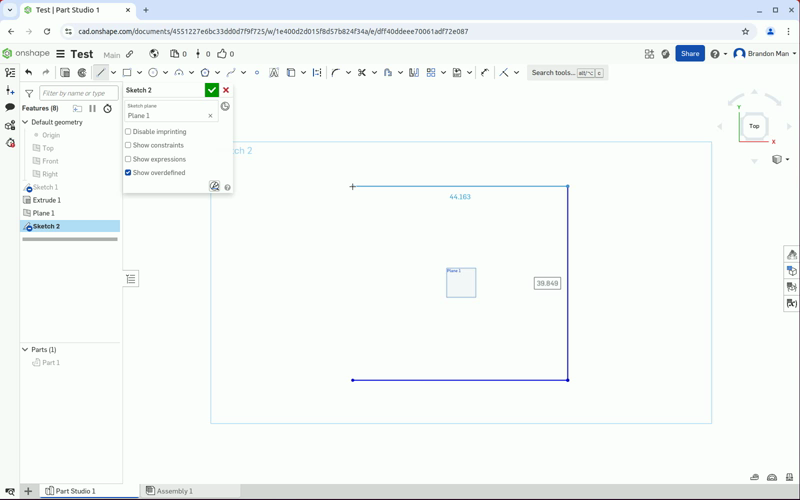
key_down(shift)
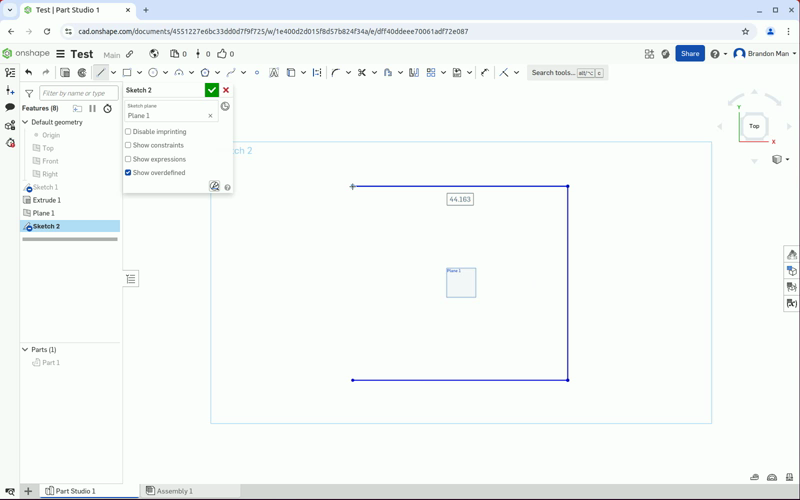
mouse_move(352, 380)
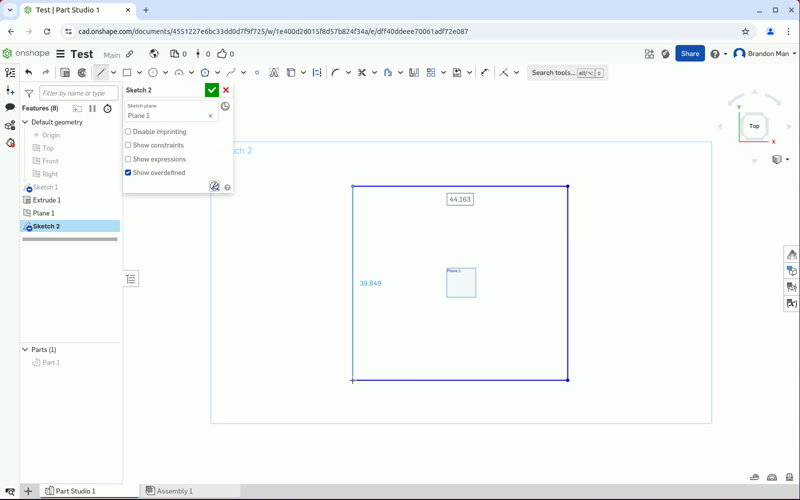
key_up(shift)
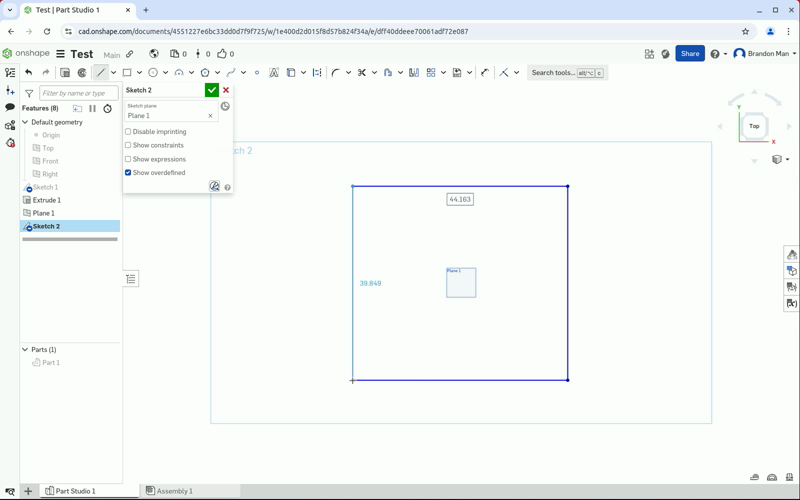
click(352, 380)
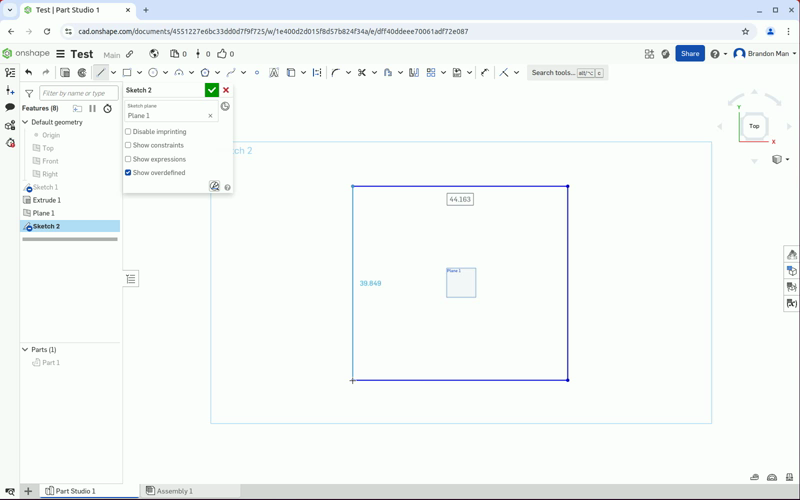
key(esc)
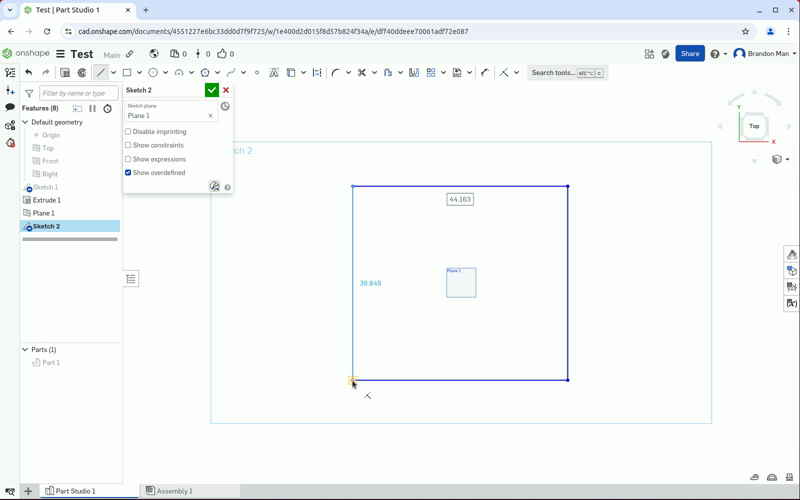
mouse_move(394, 271)
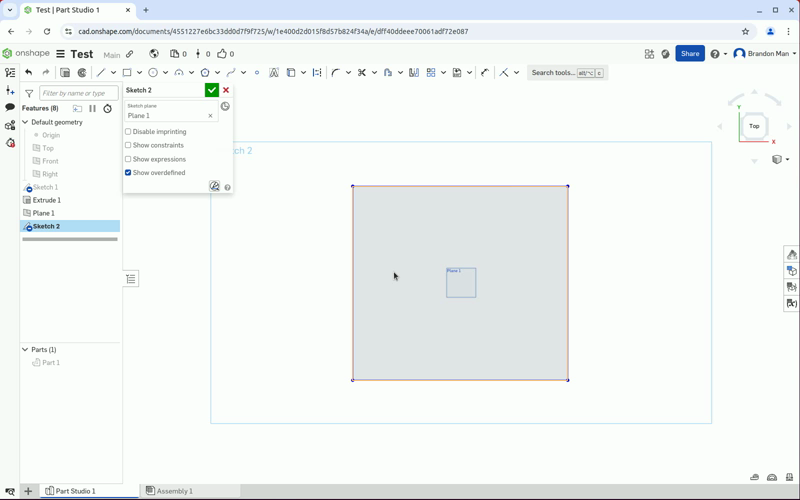
click(394, 271)
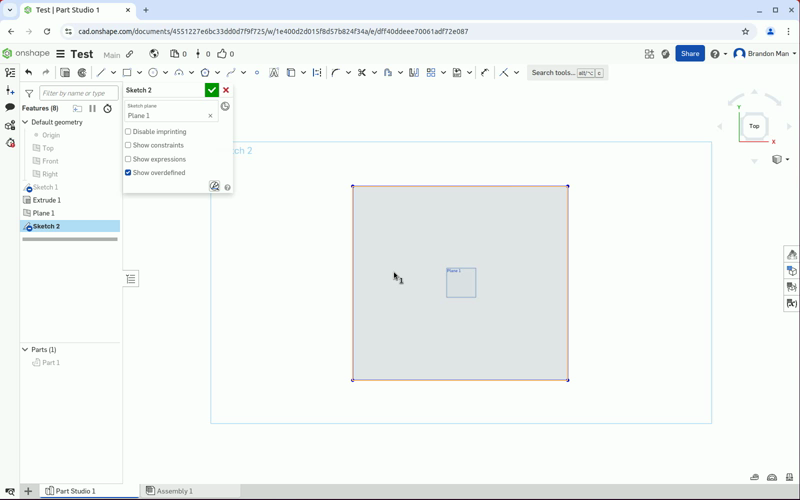
mouse_move(73, 352)
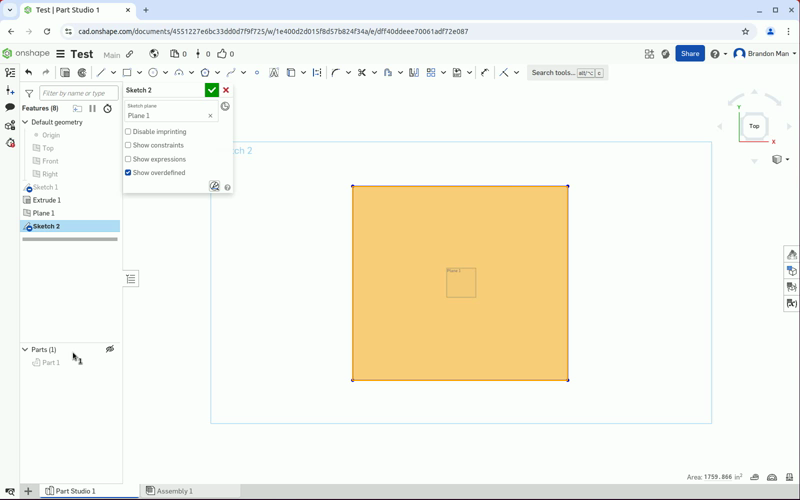
key(shift+y)
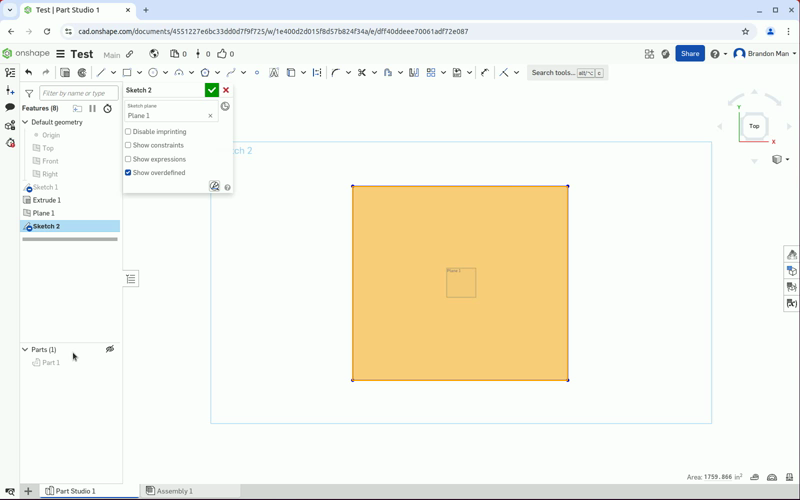
key(shift+e)
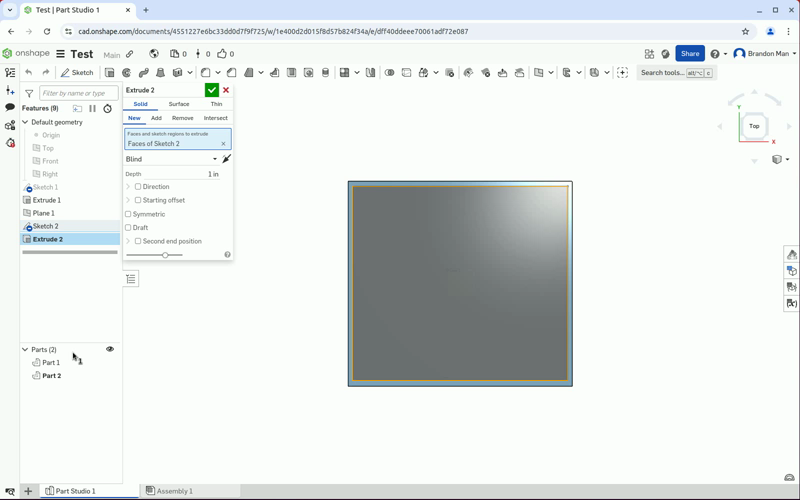
mouse_move(143, 106)
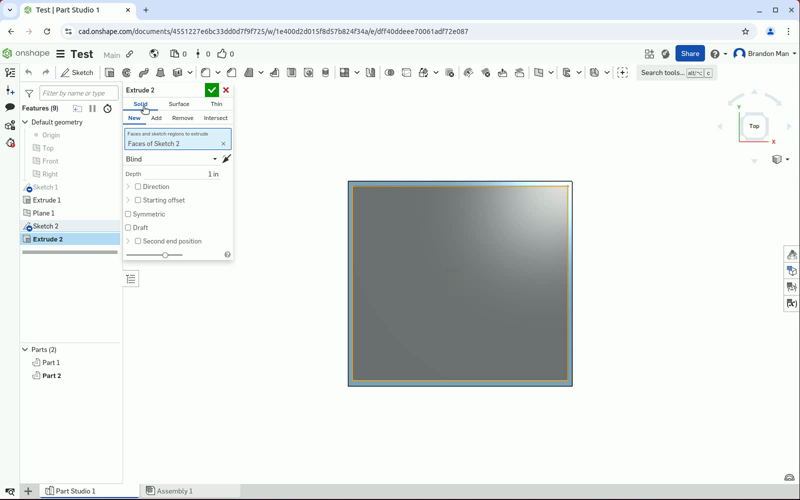
click(143, 106)
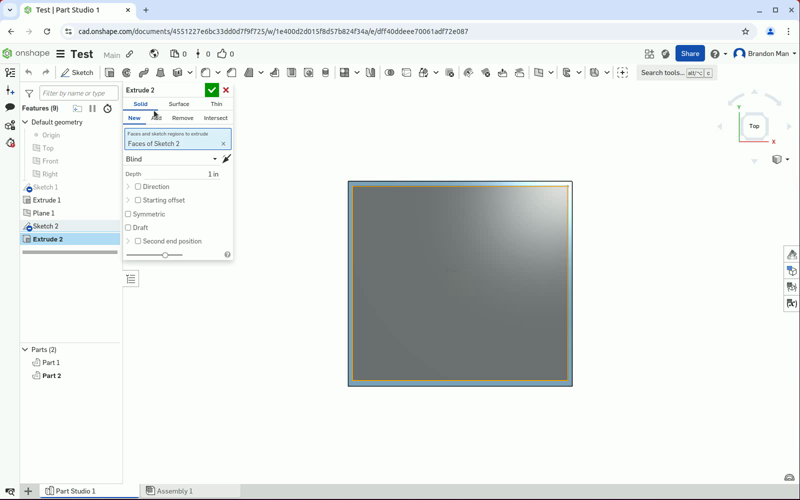
mouse_move(186, 120)
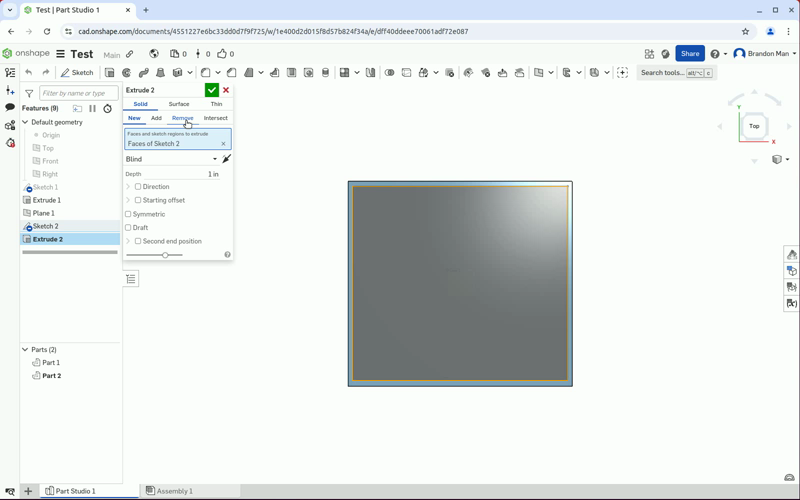
click(186, 120)
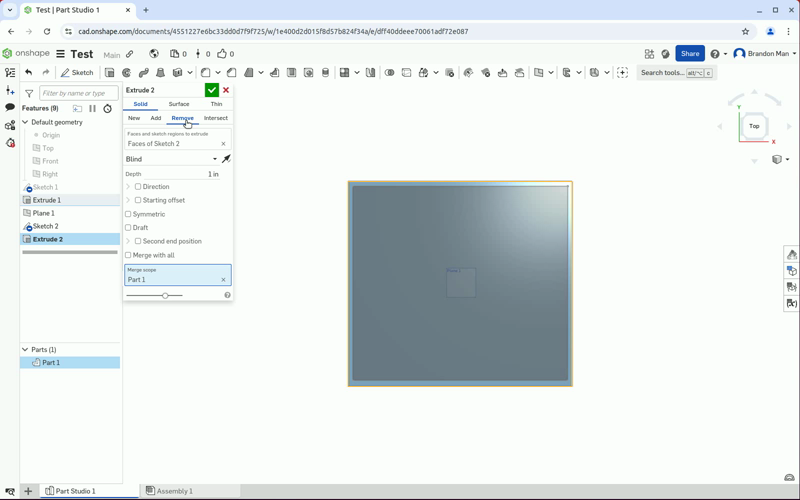
key(tab, 4)
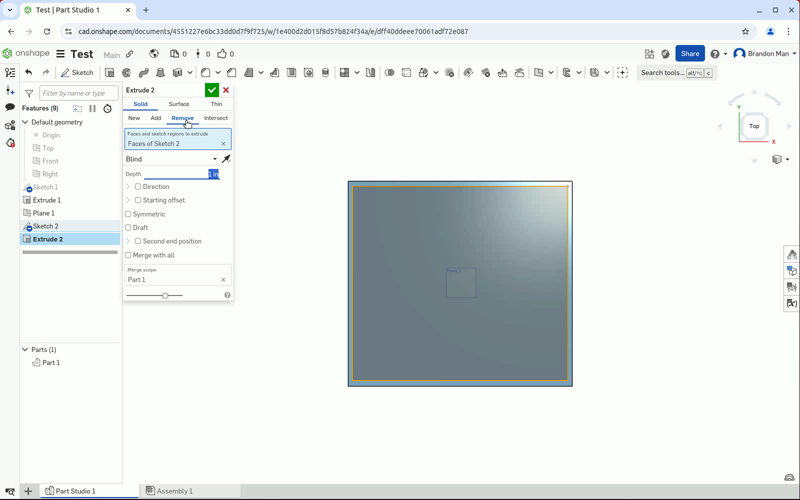
text(9.388)
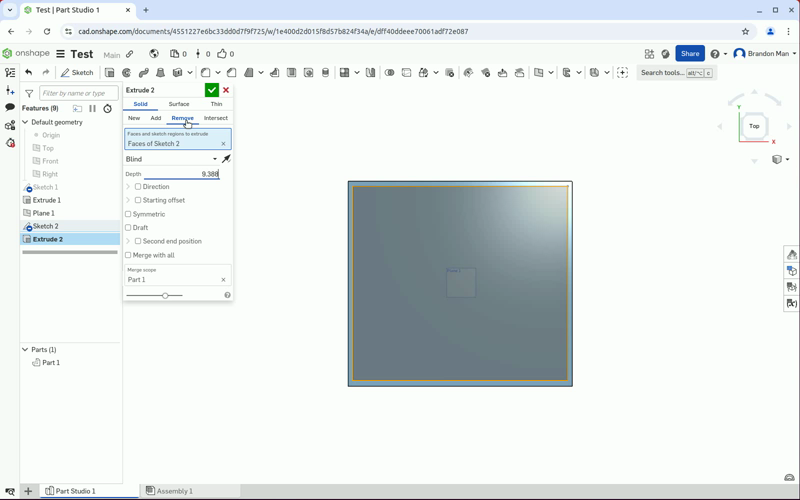
key(tab, 6)
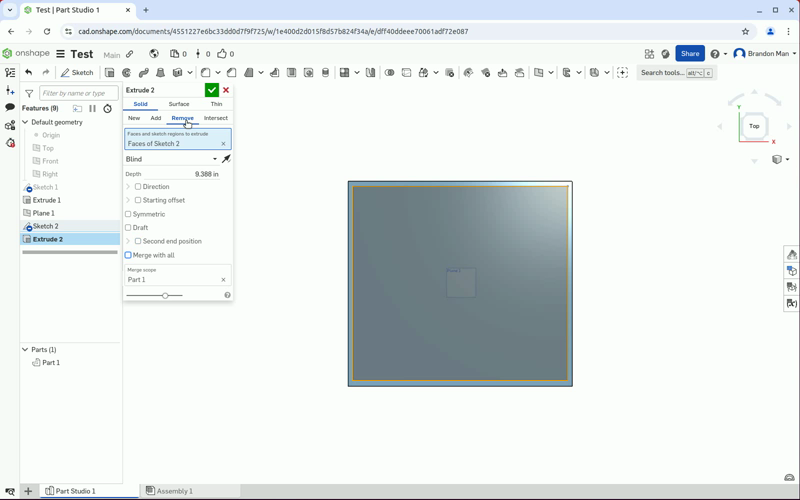
key(space)
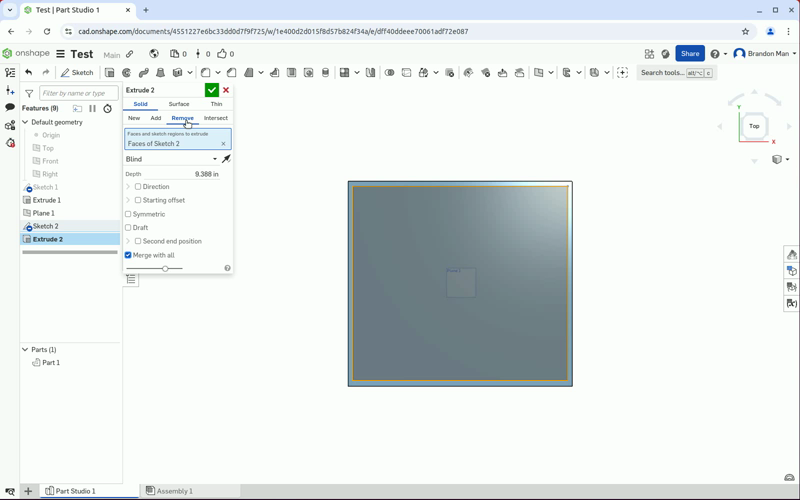
key(enter)
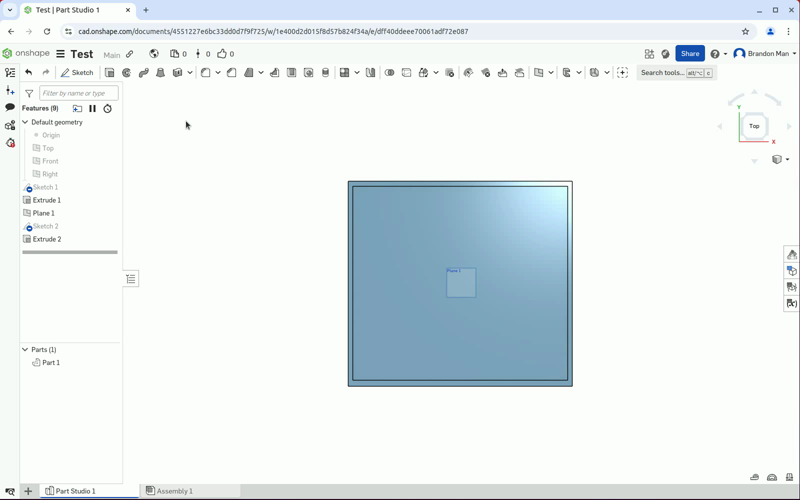
key(shift+h)
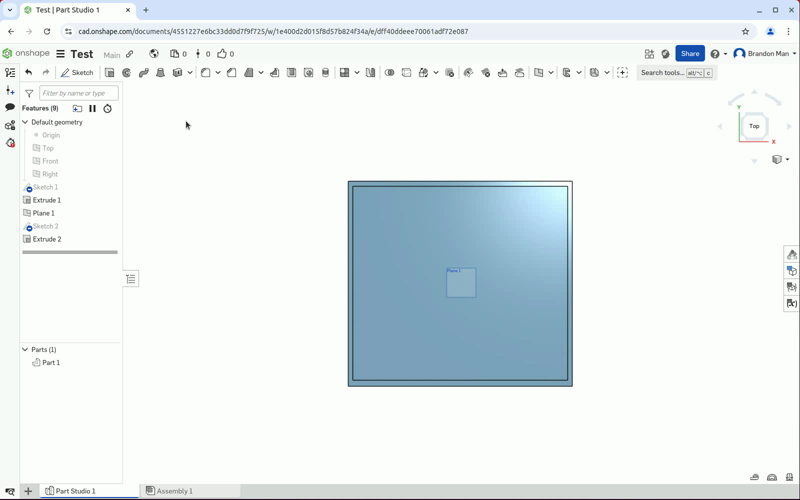
key(shift+h)
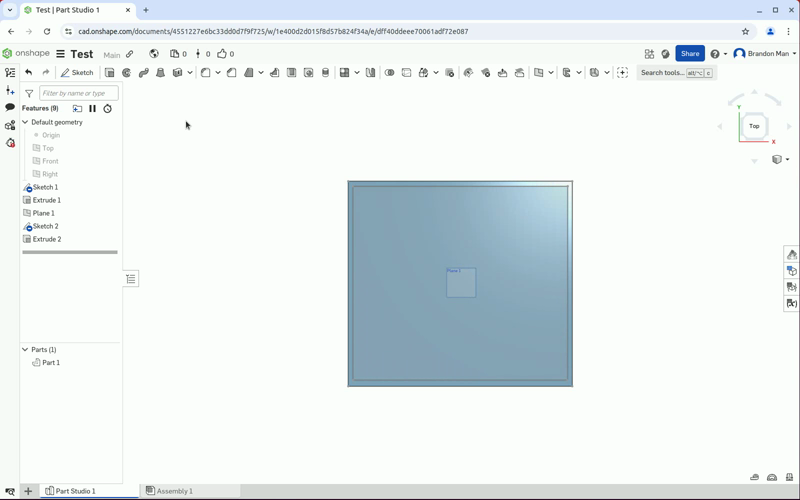
key(shift+7)
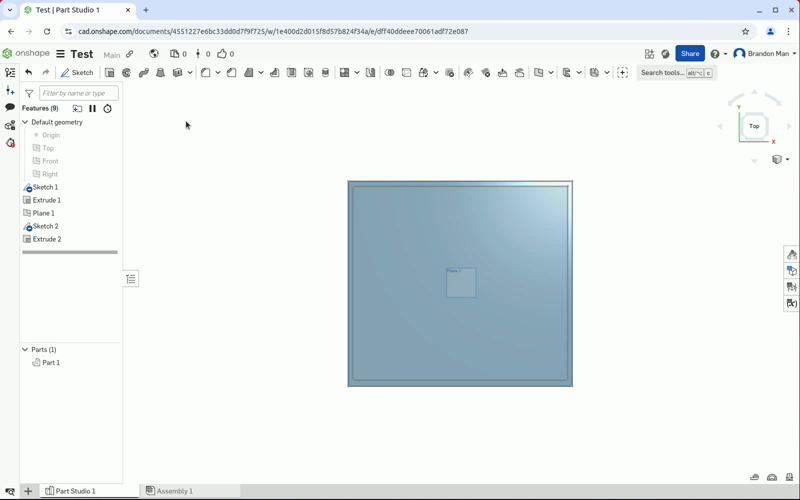
key(up, 3)
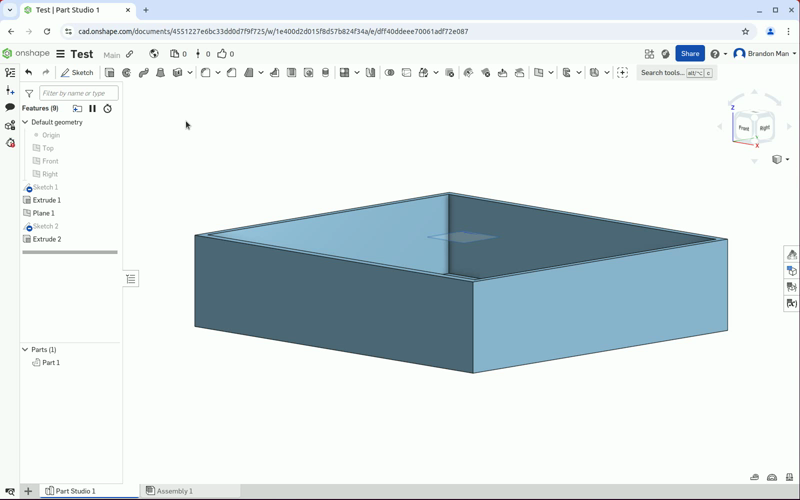
key(left, 3)
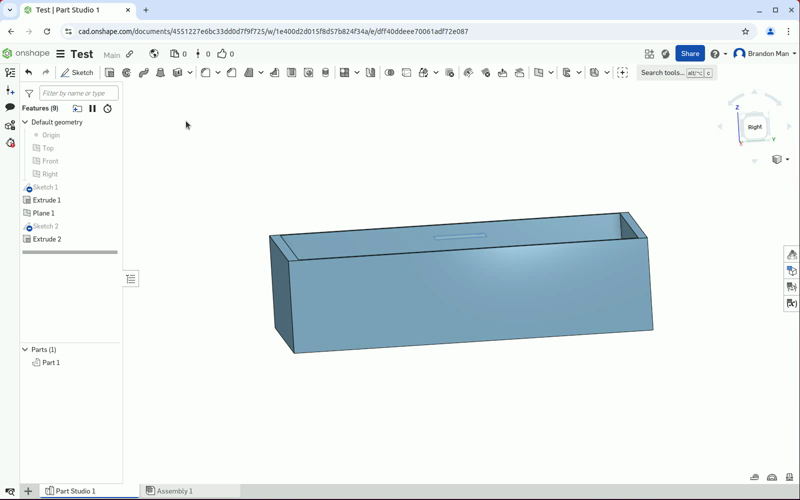
key(right, 3)
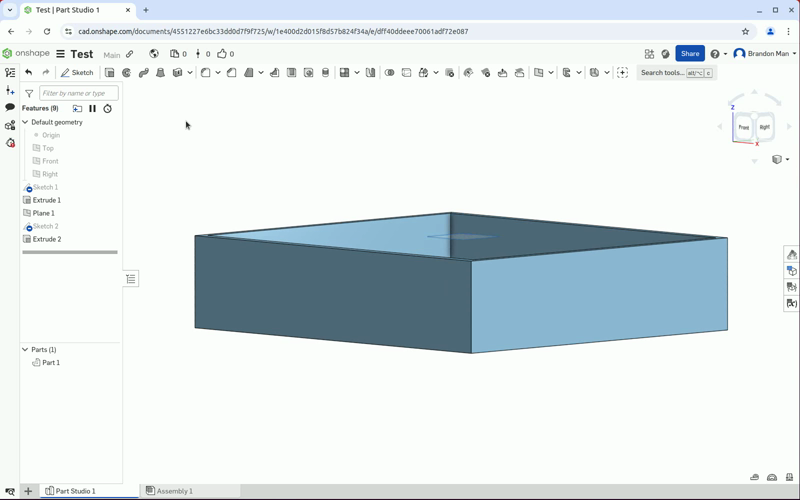
key(down, 3)
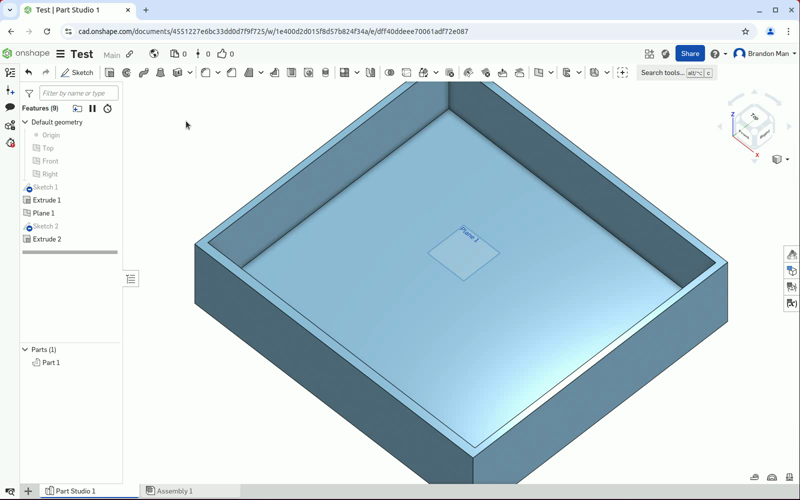
mouse_move(73, 189)
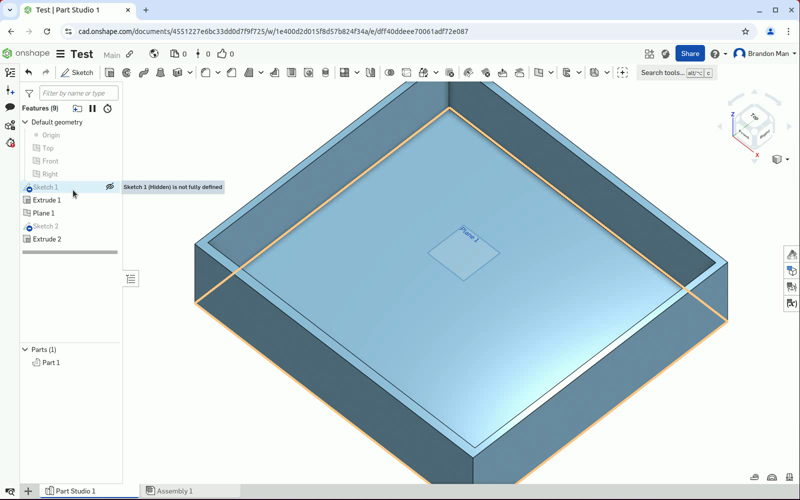
click(73, 189)